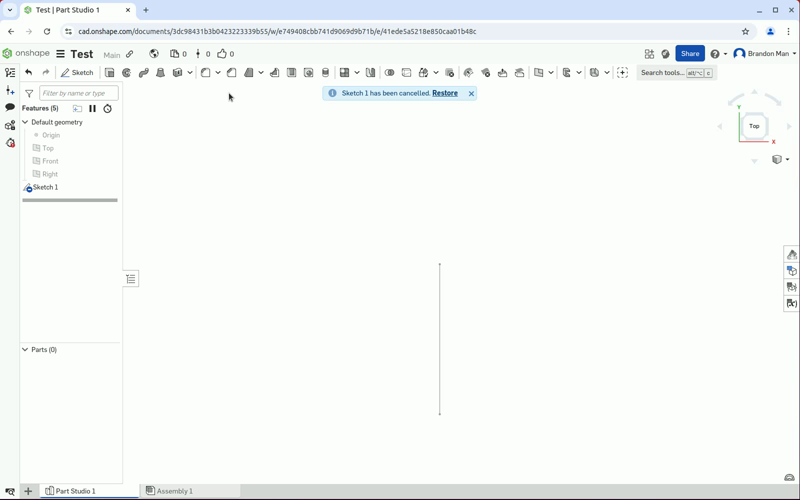
key(shift+h)
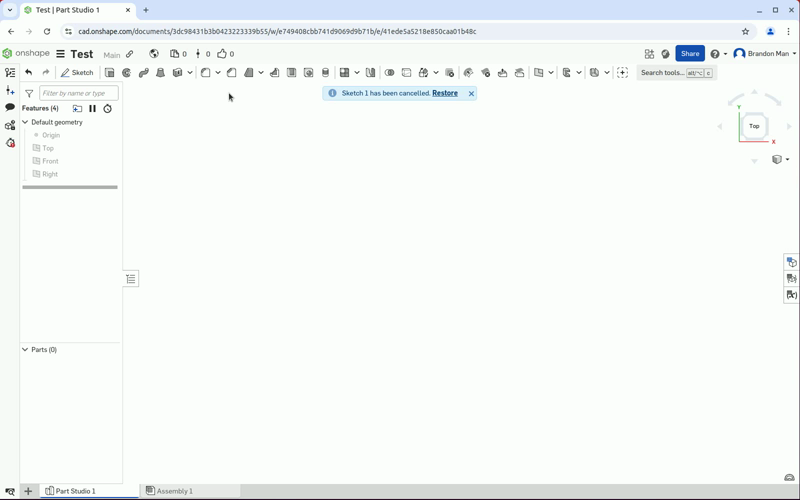
mouse_move(73, 352)
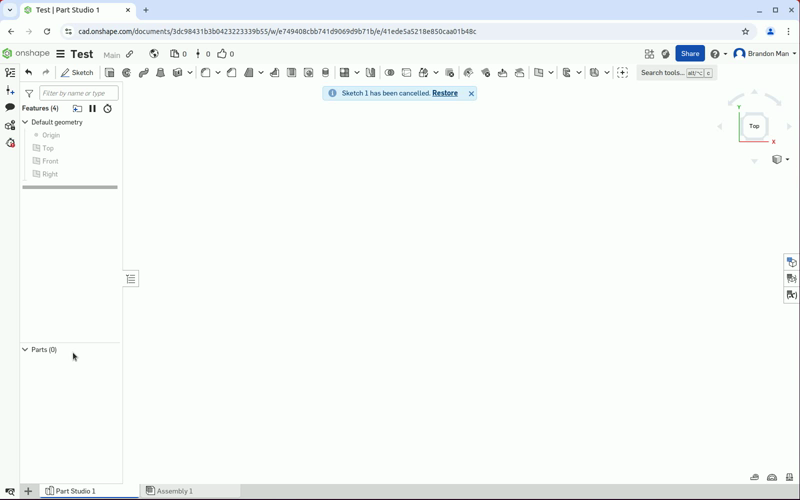
key(y)
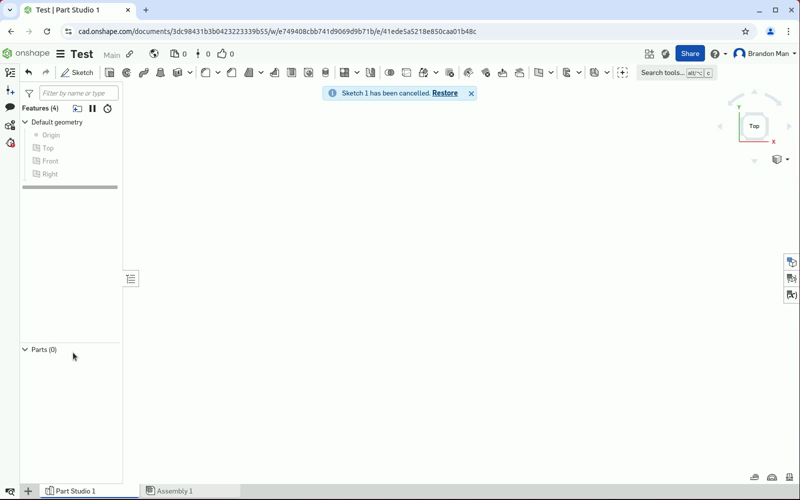
key(shift+p)
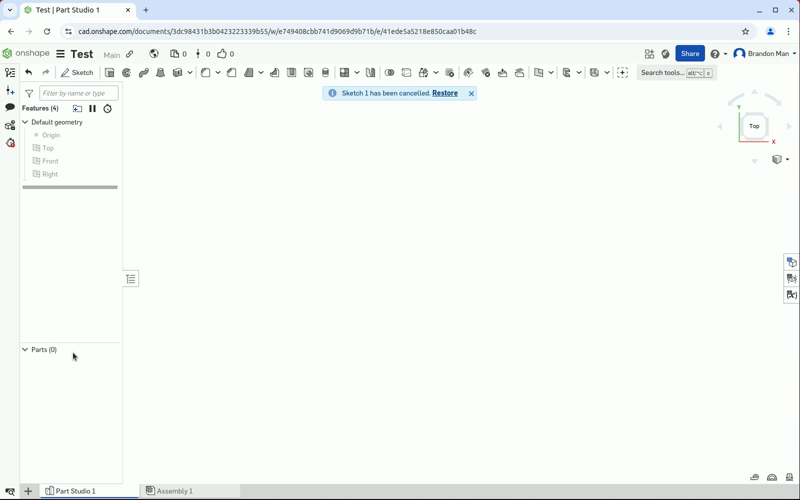
key(space)
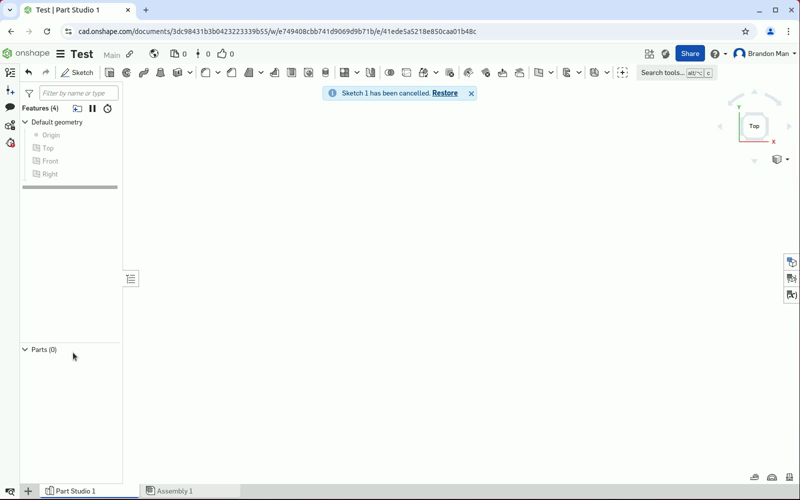
key_down(shift)
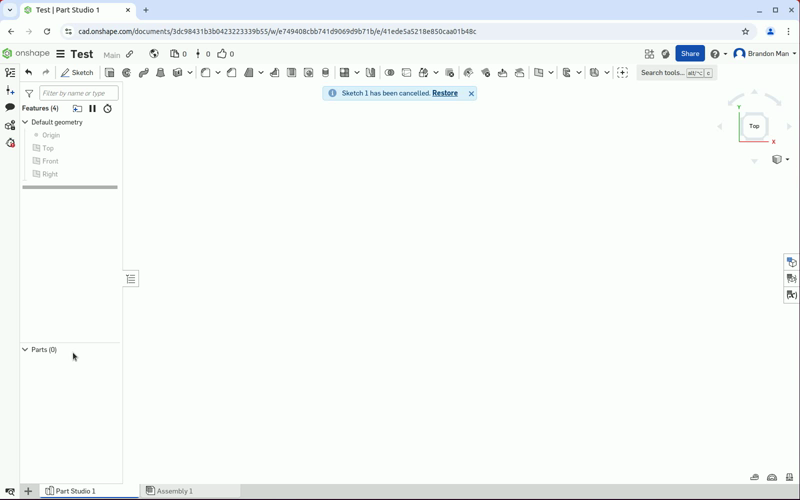
key(up)
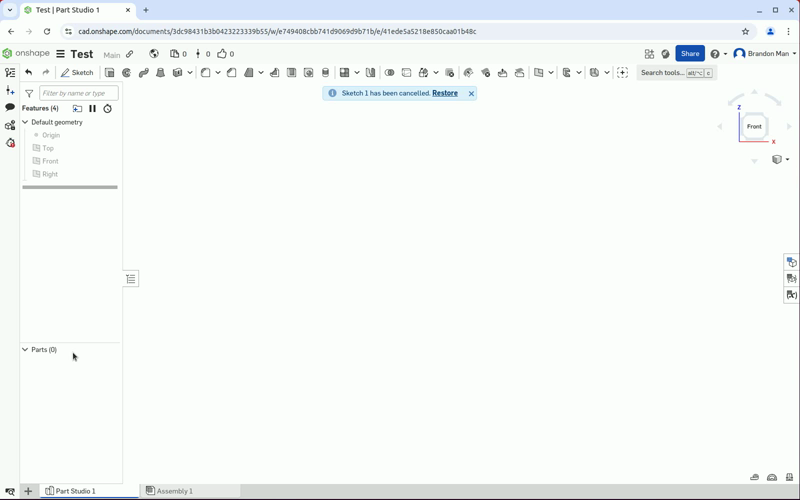
key_up(shift)
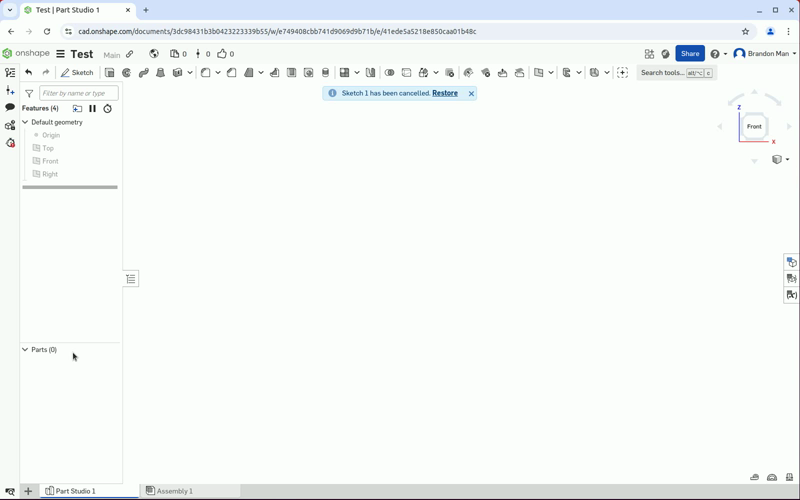
mouse_move(73, 352)
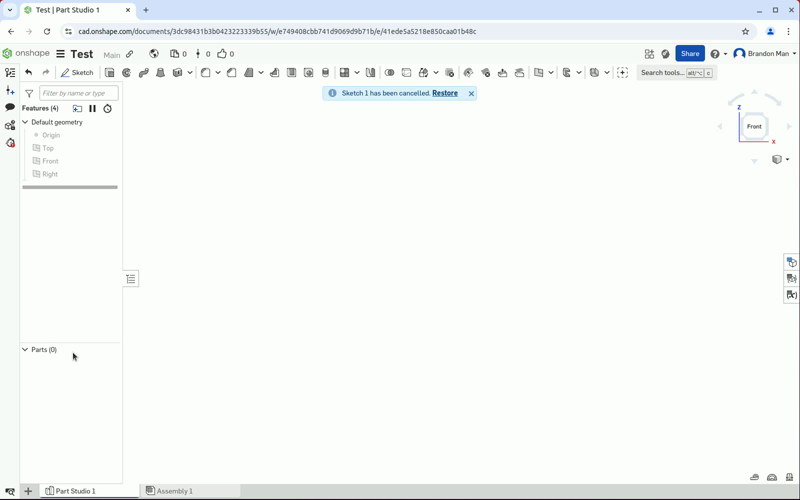
key(shift+y)
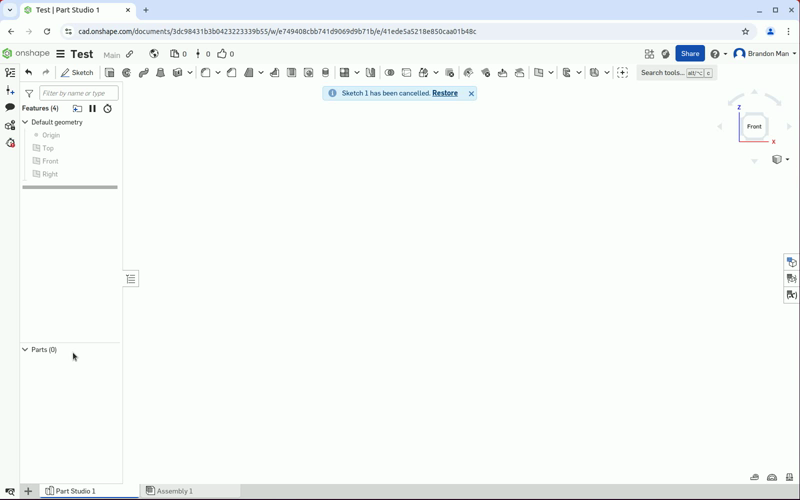
key(shift+s)
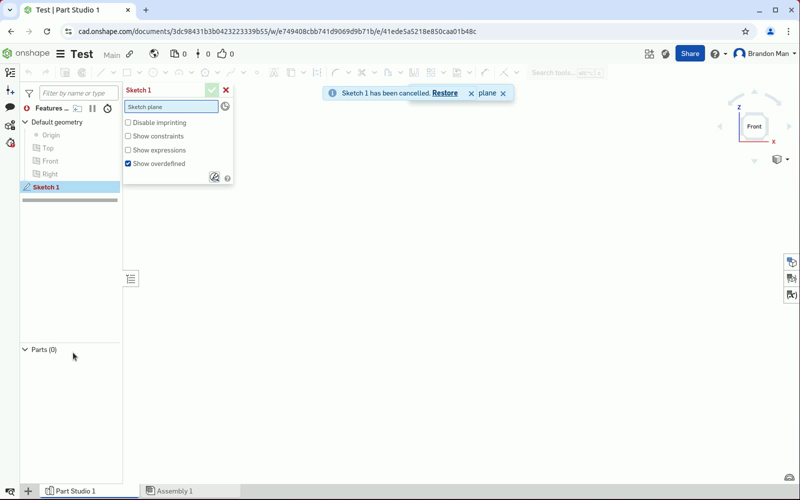
mouse_move(73, 163)
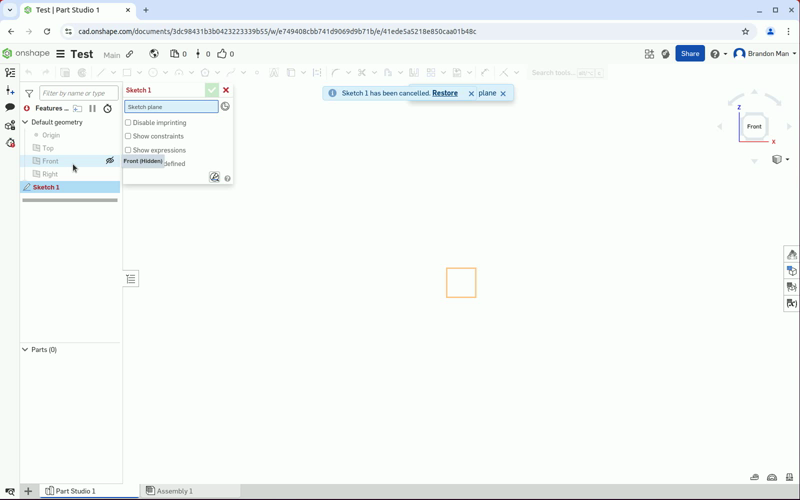
click(73, 163)
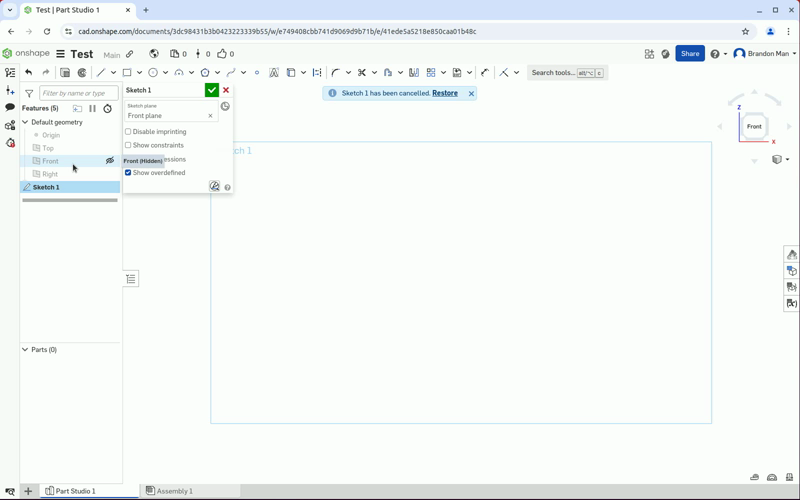
mouse_move(73, 352)
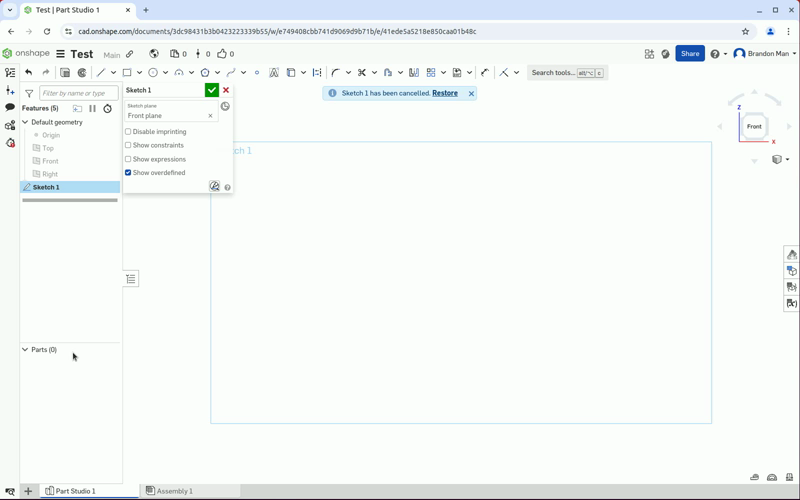
key(y)
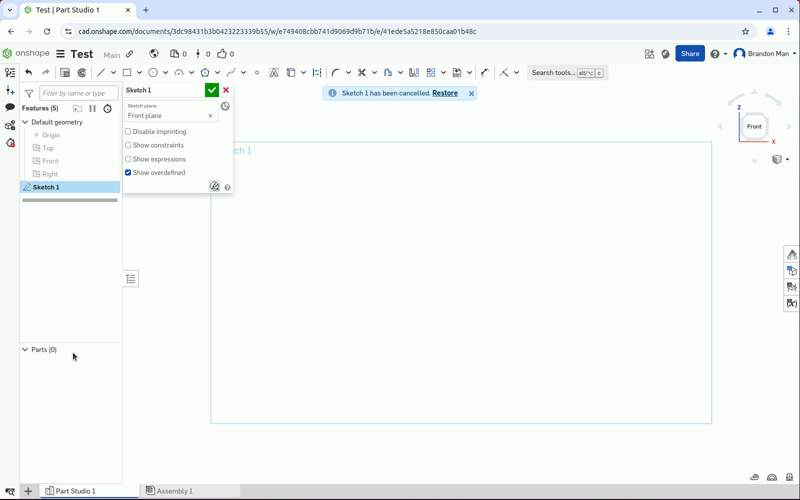
key(l)
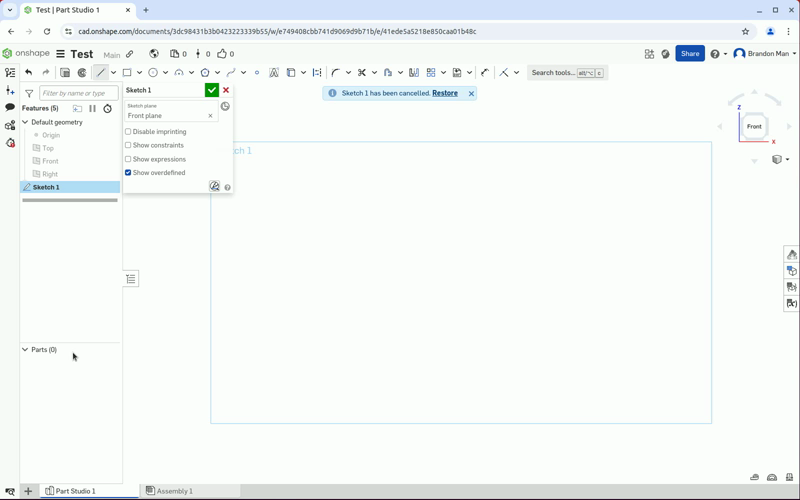
key_down(shift)
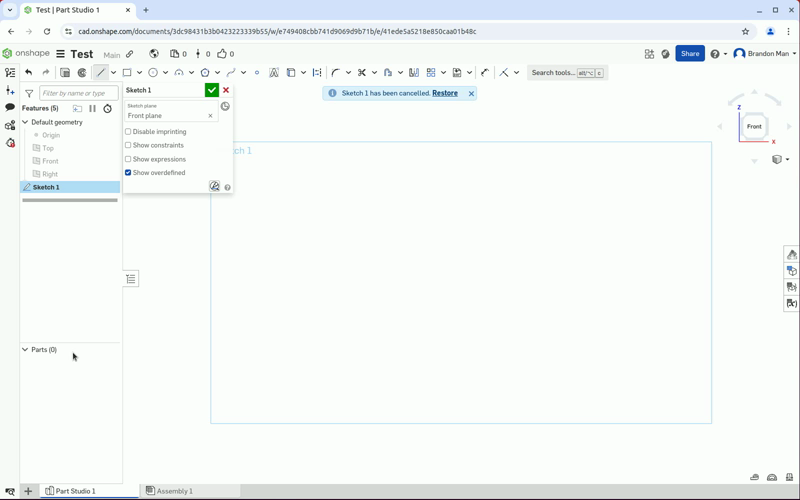
mouse_move(401, 233)
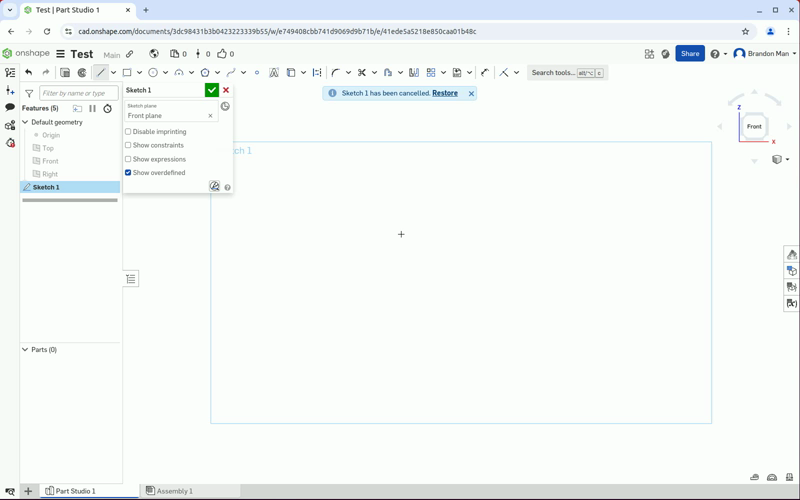
click(401, 233)
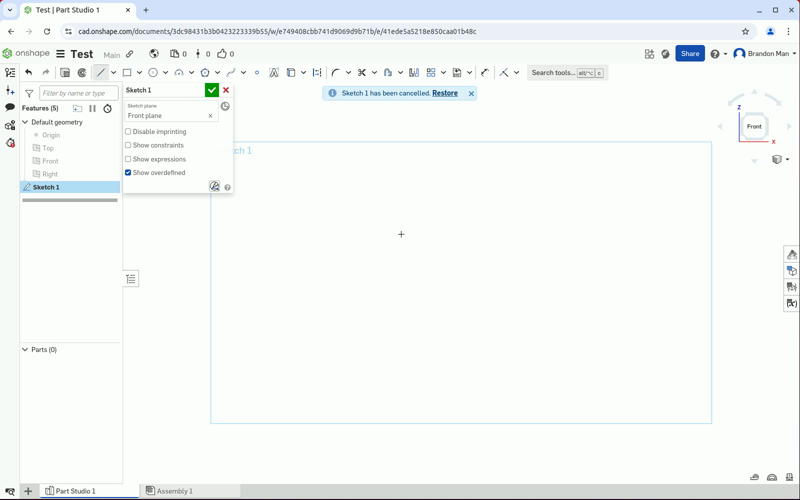
key_up(shift)
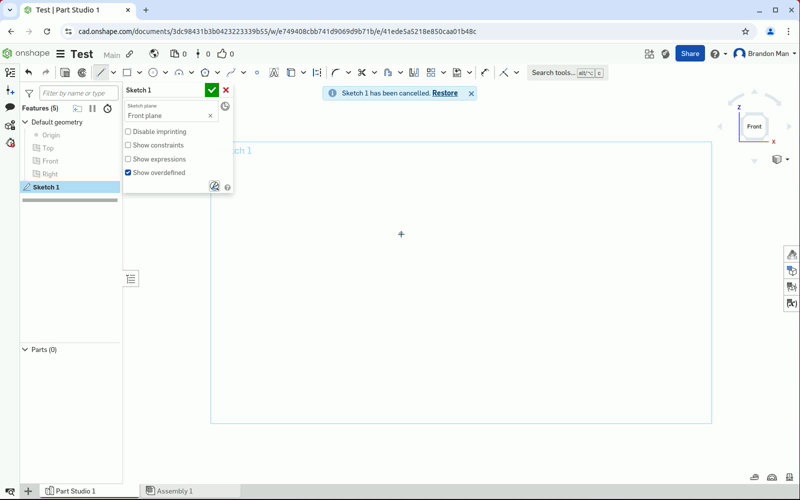
key_down(shift)
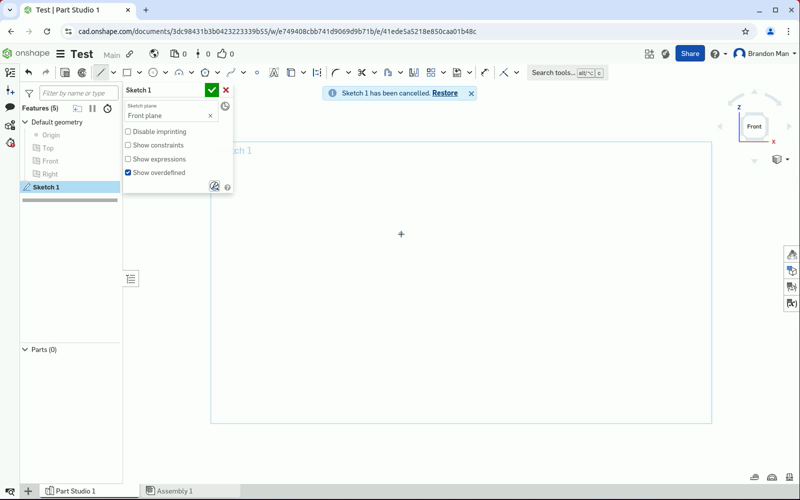
mouse_move(431, 233)
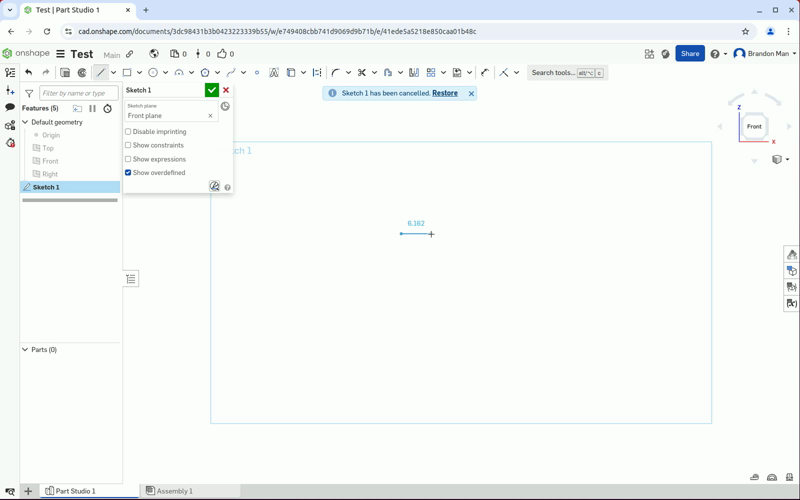
mouse_move(454, 233)
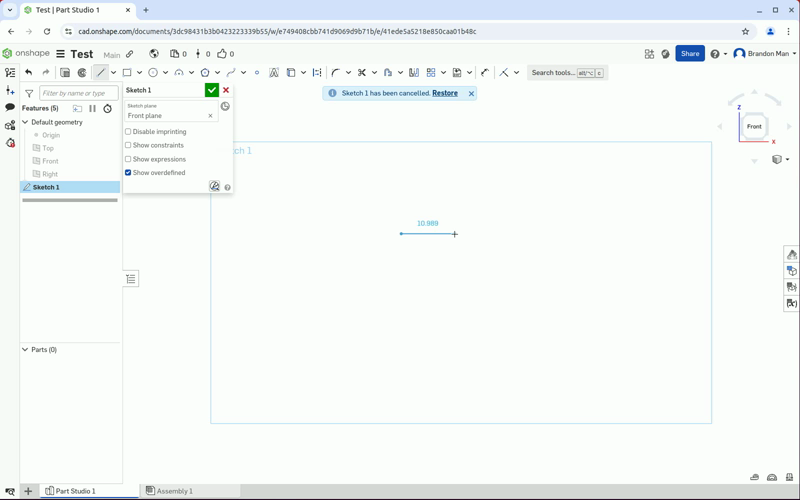
click(454, 233)
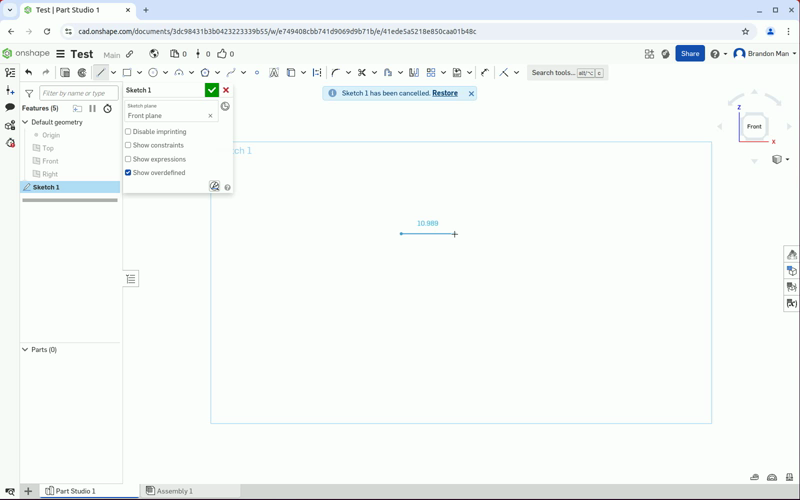
key_up(shift)
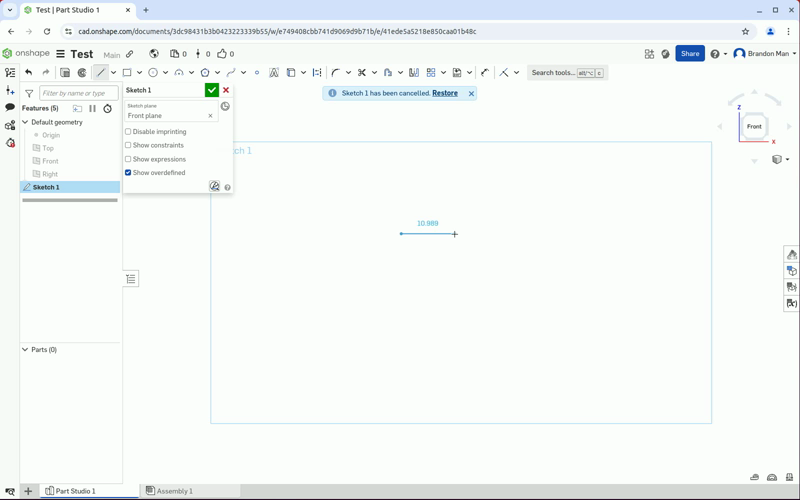
key_down(shift)
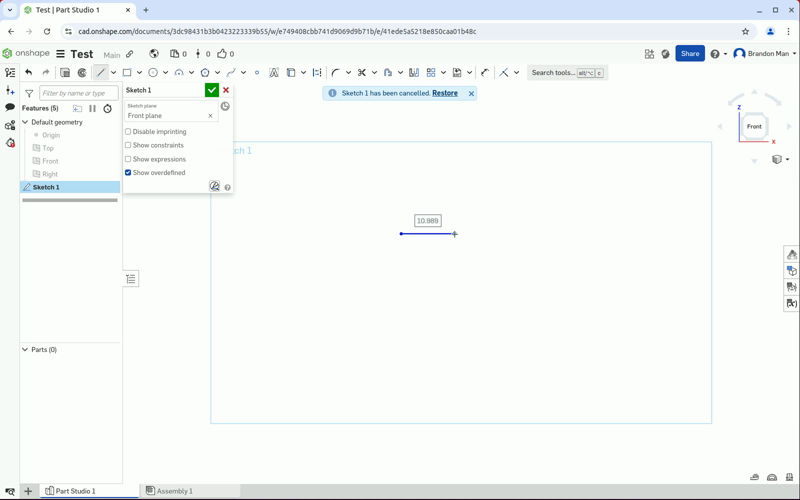
mouse_move(484, 233)
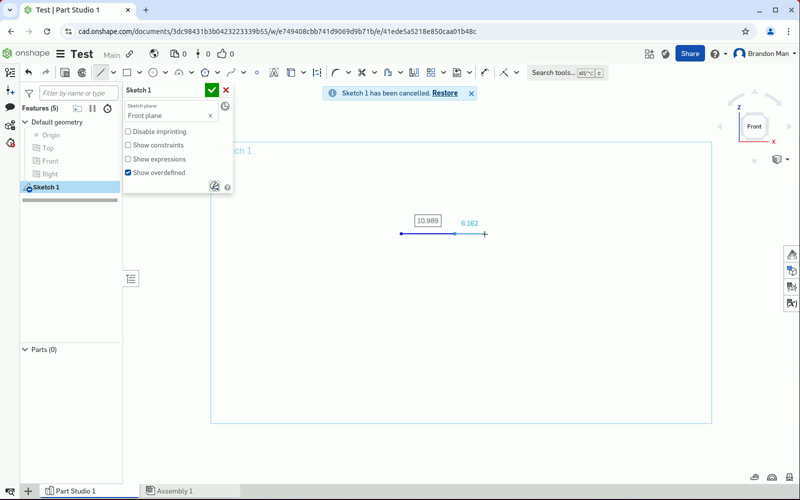
mouse_move(454, 180)
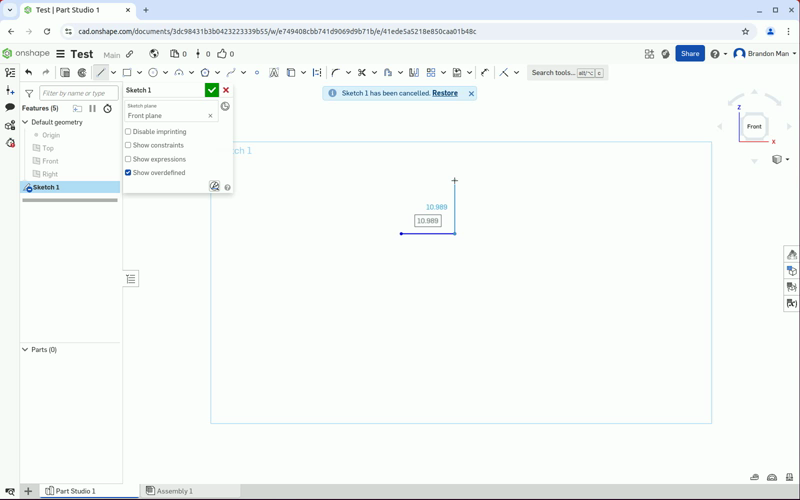
click(454, 180)
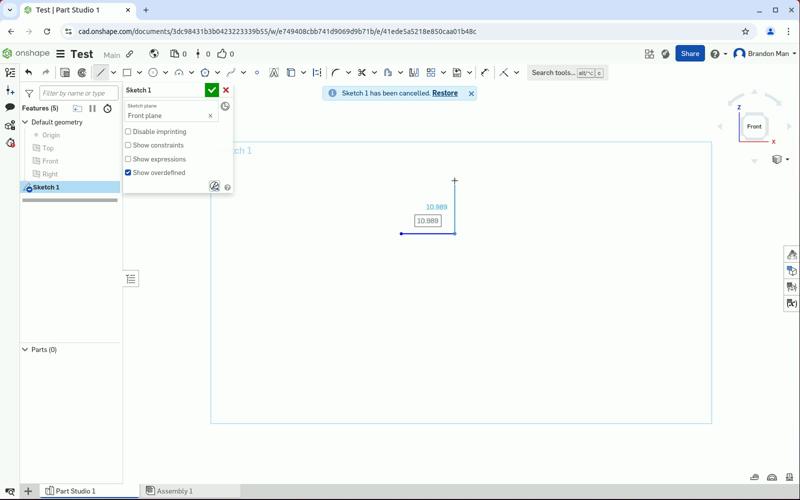
key_up(shift)
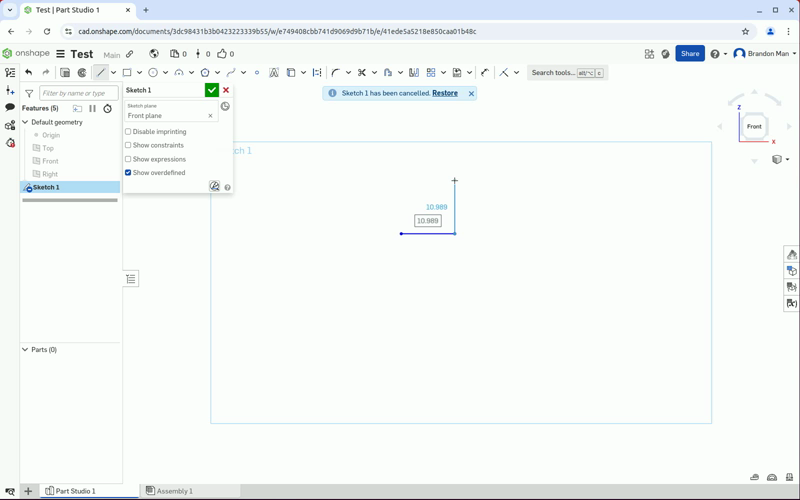
key_down(shift)
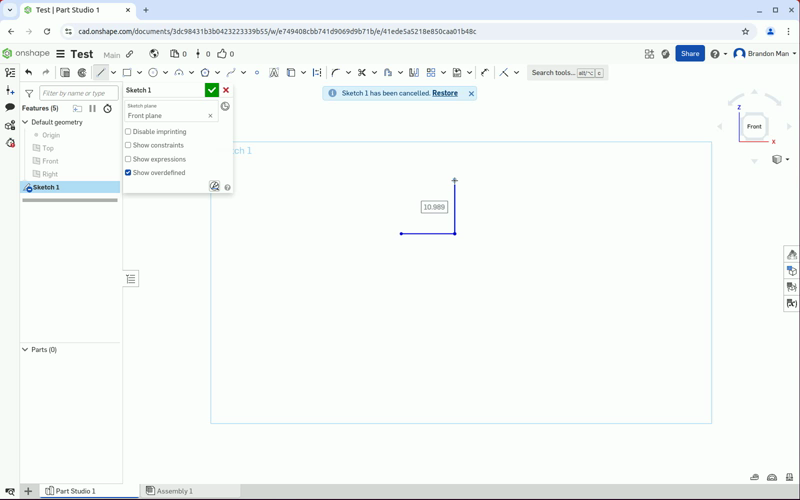
mouse_move(484, 180)
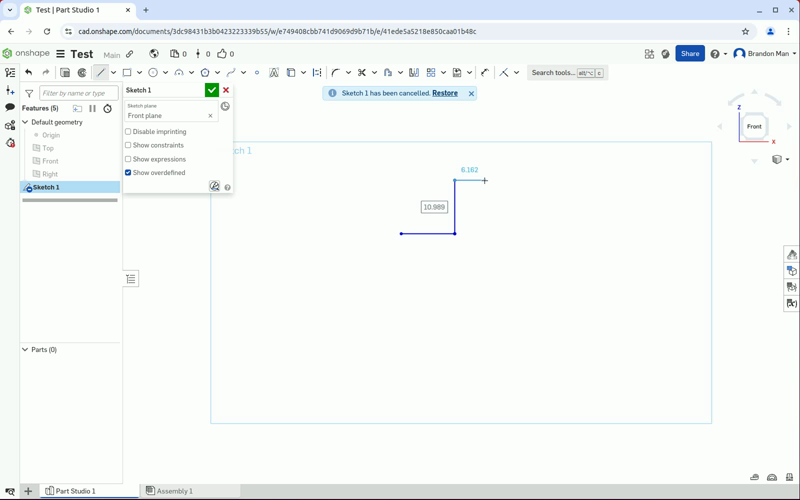
mouse_move(401, 180)
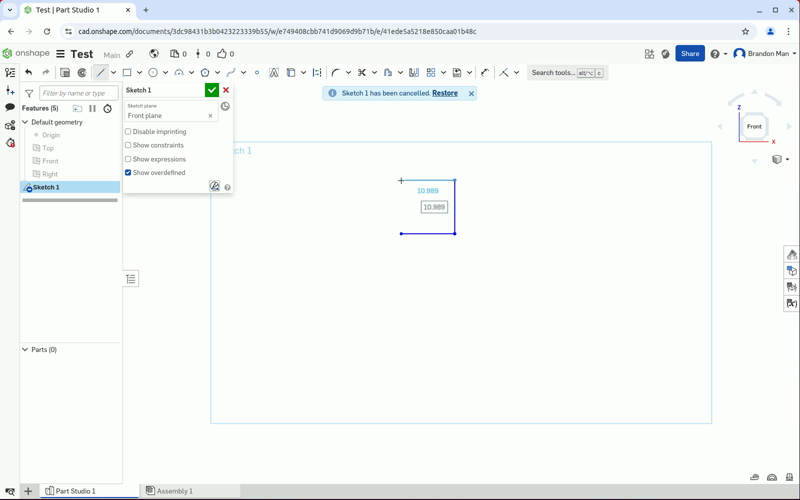
click(401, 180)
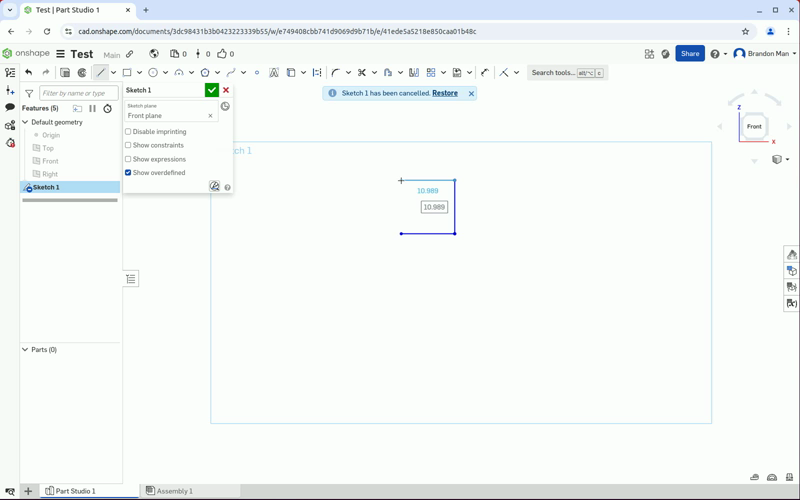
key_up(shift)
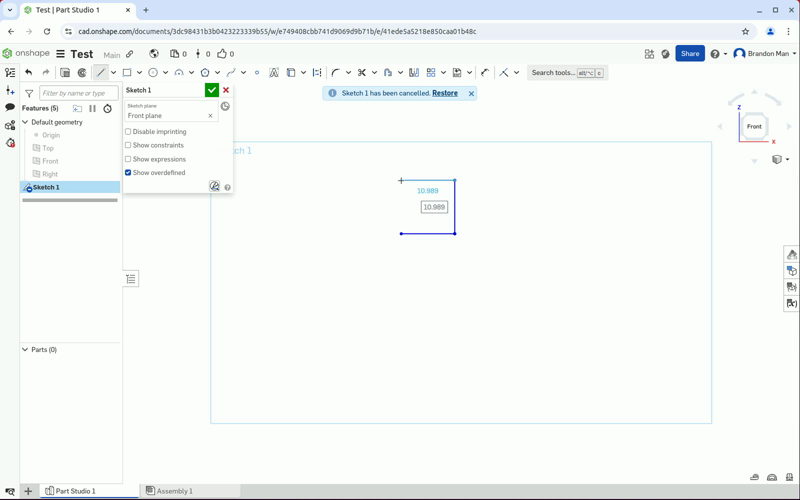
mouse_move(431, 180)
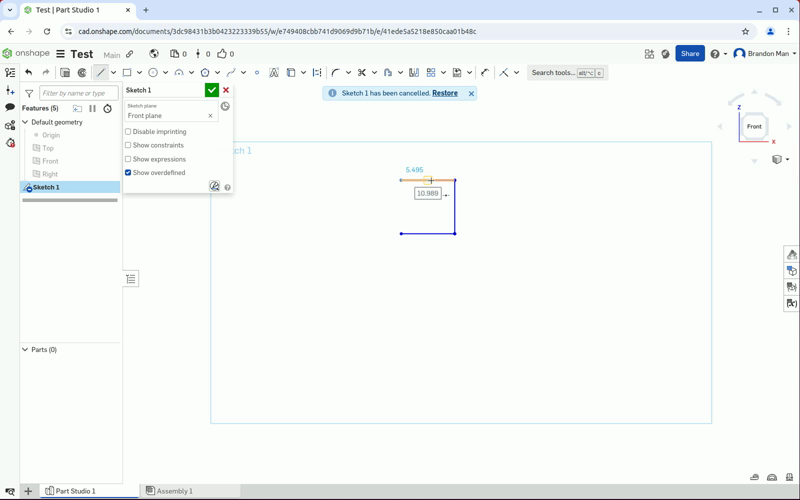
key_down(shift)
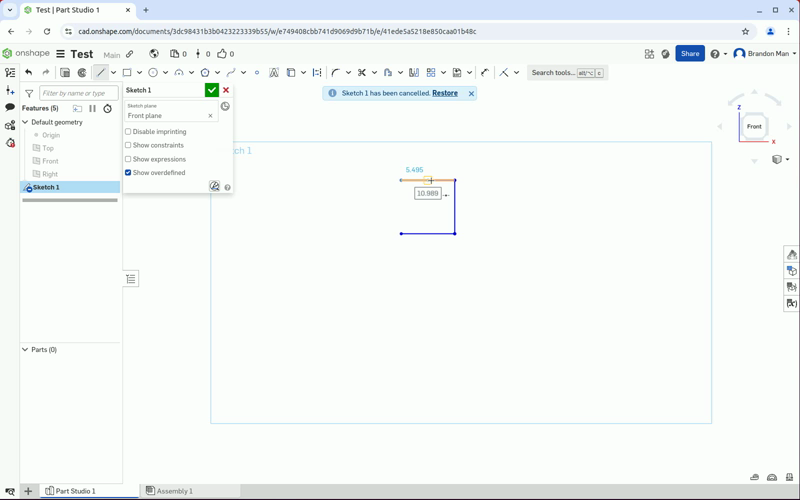
mouse_move(401, 233)
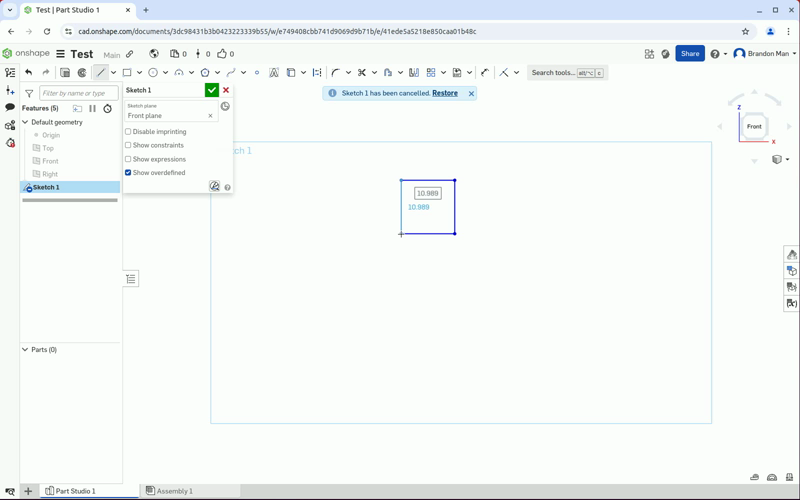
key_up(shift)
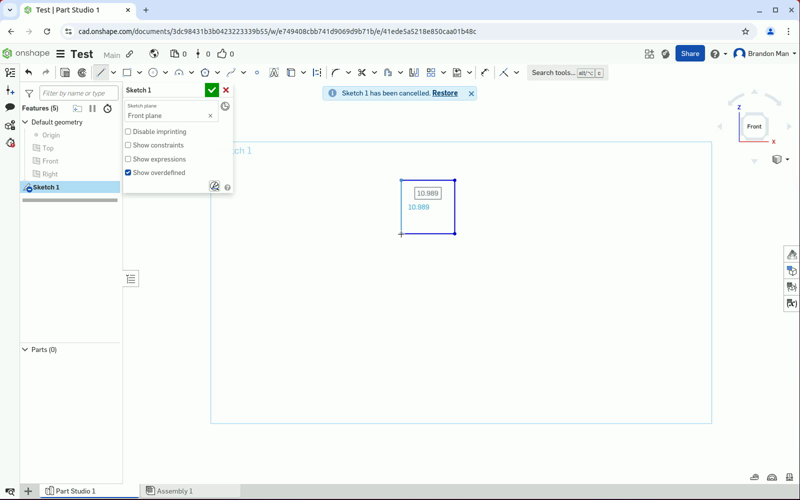
click(401, 233)
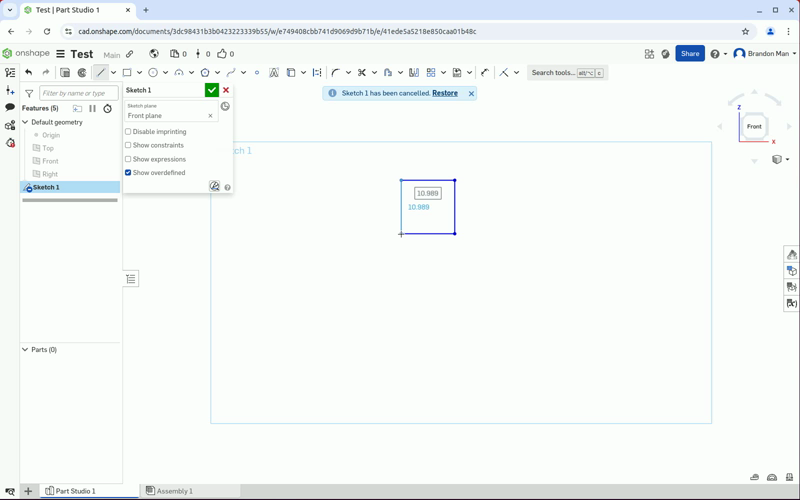
key(esc)
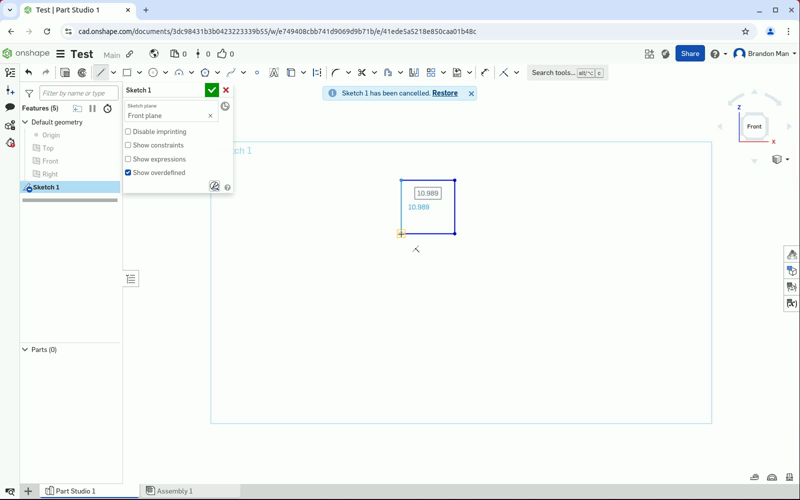
mouse_move(446, 210)
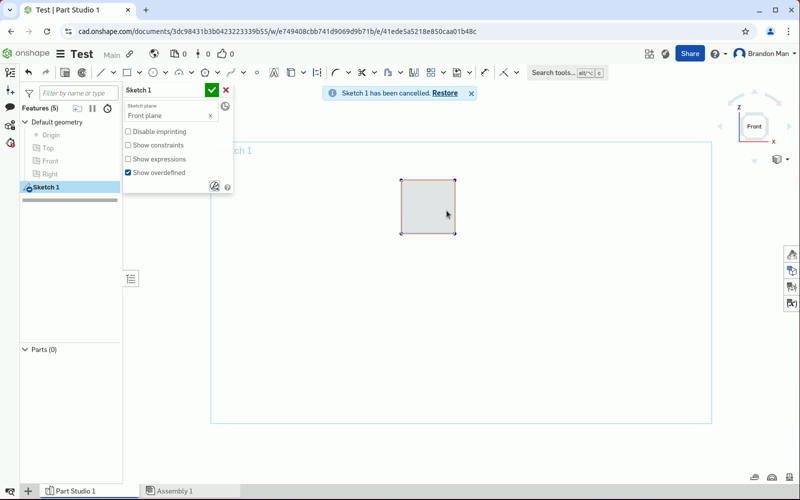
click(446, 210)
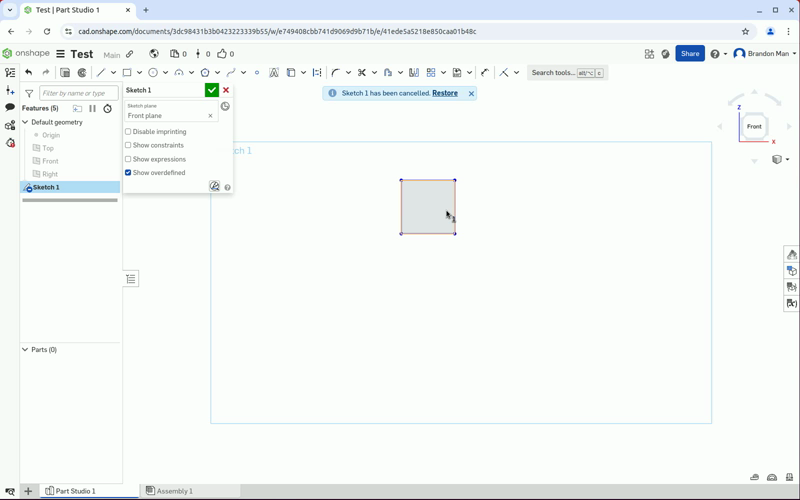
mouse_move(73, 352)
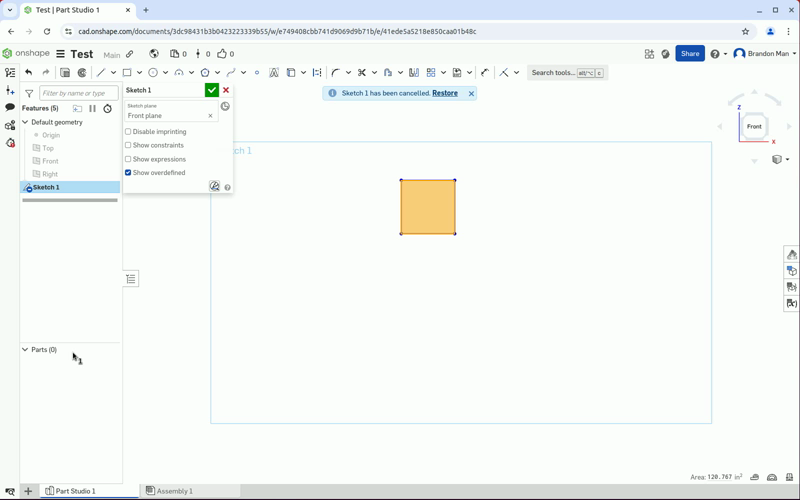
key(shift+y)
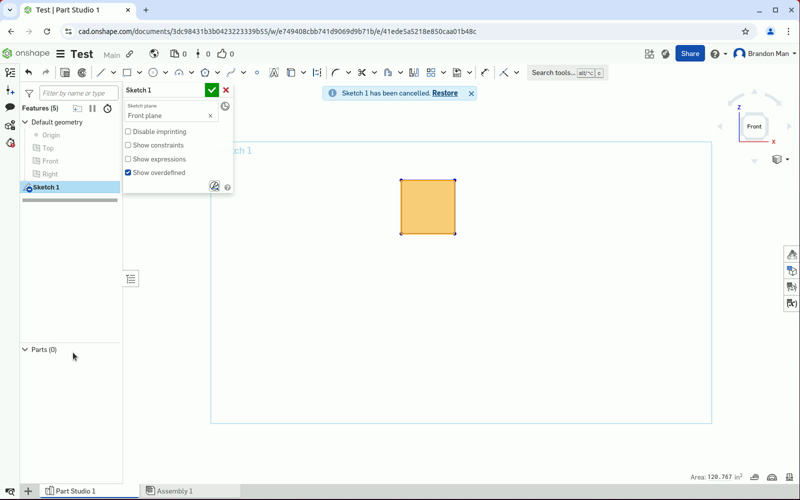
key(shift+e)
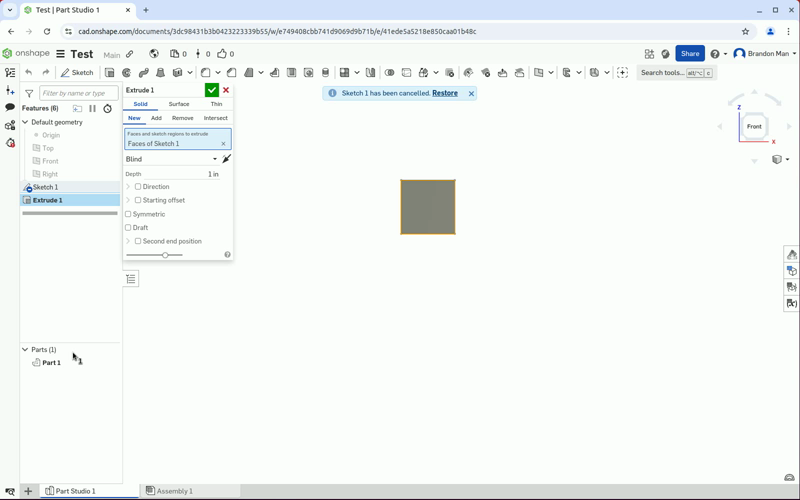
mouse_move(143, 106)
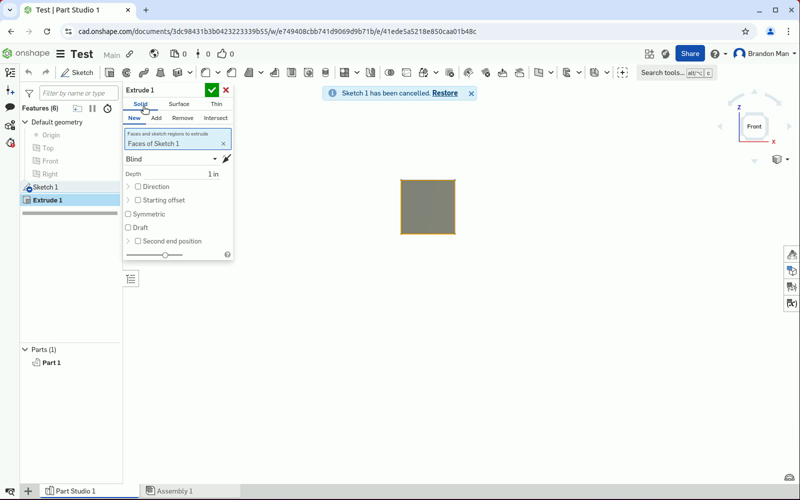
click(143, 106)
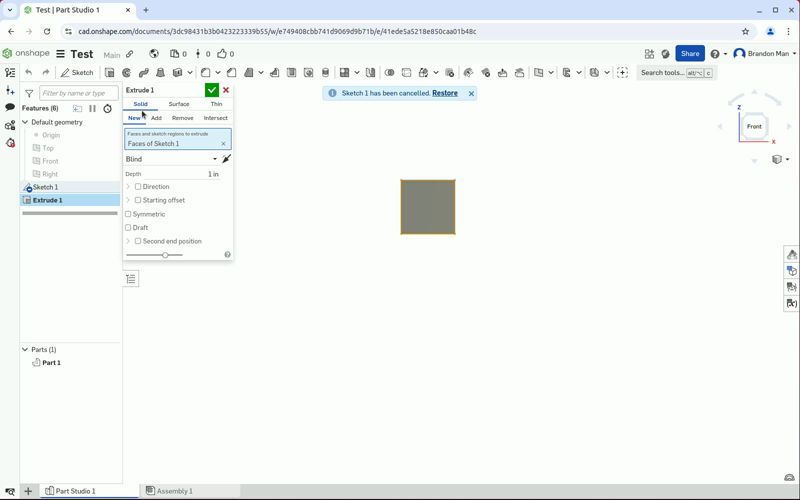
mouse_move(137, 120)
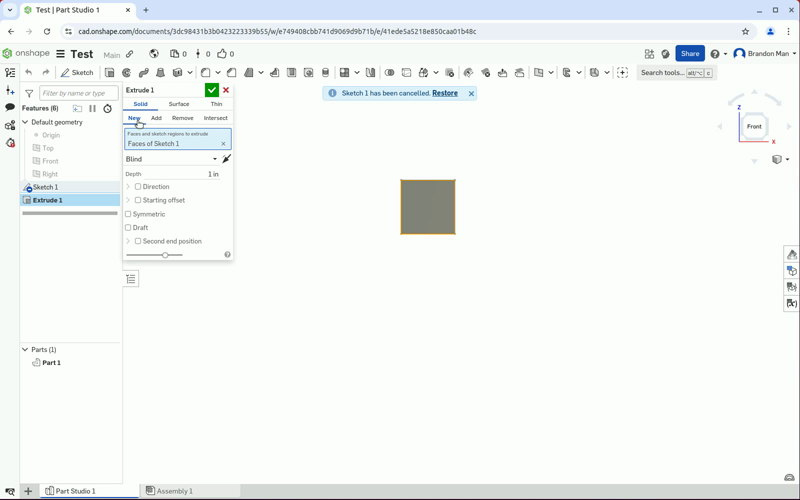
click(137, 120)
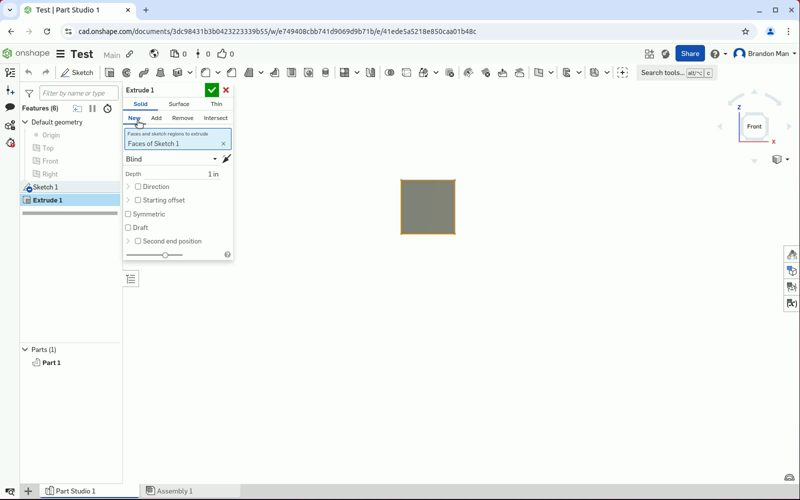
key(tab, 4)
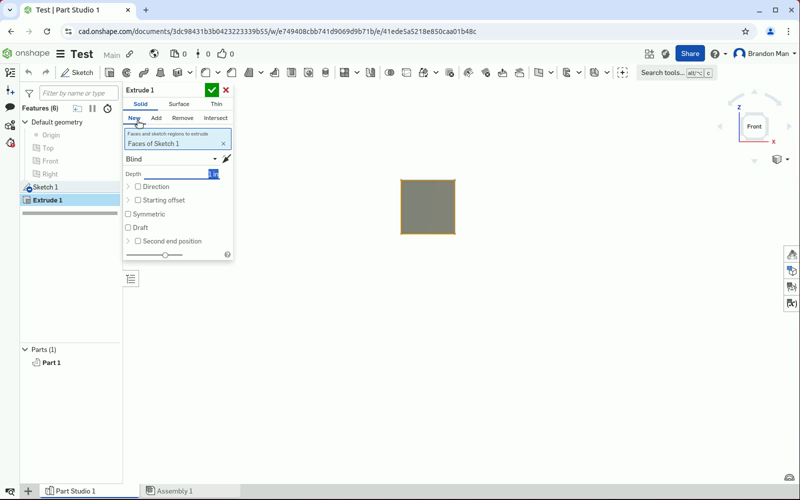
text(10.832)
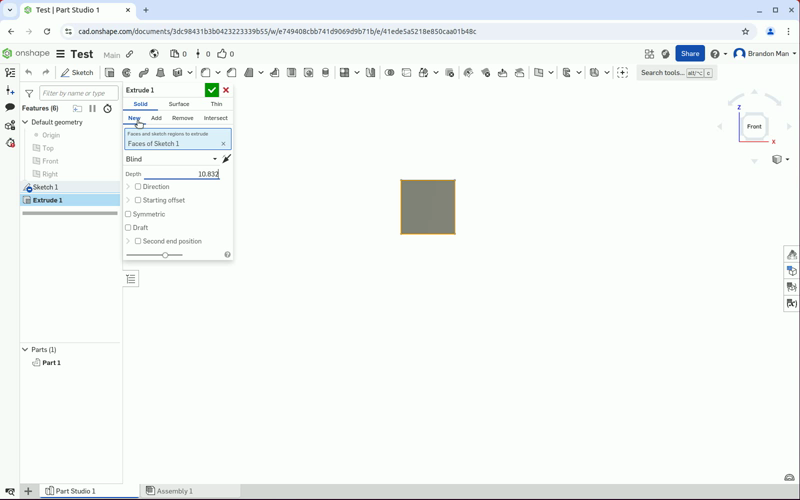
key(enter)
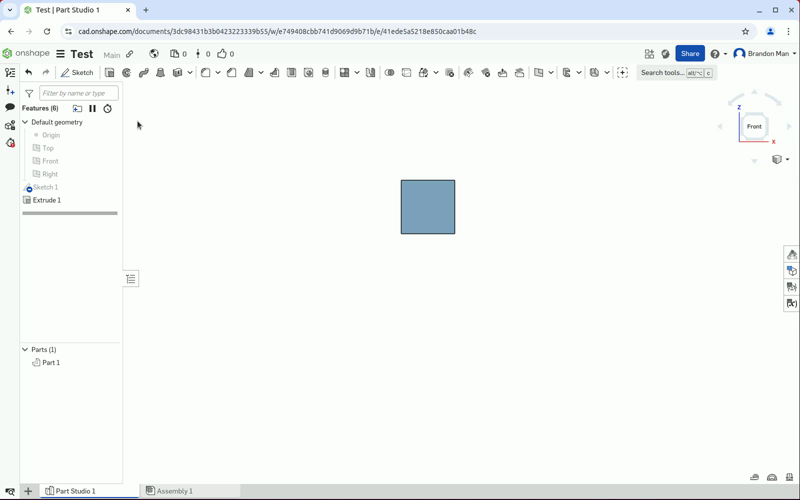
key(shift+h)
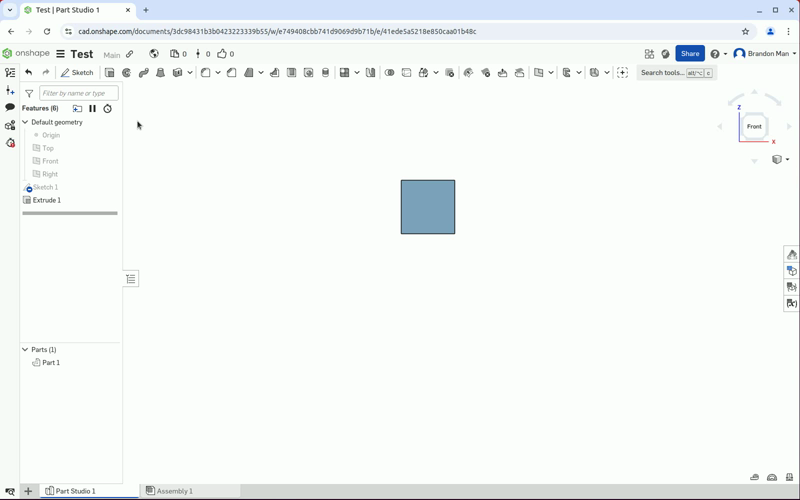
key(shift+h)
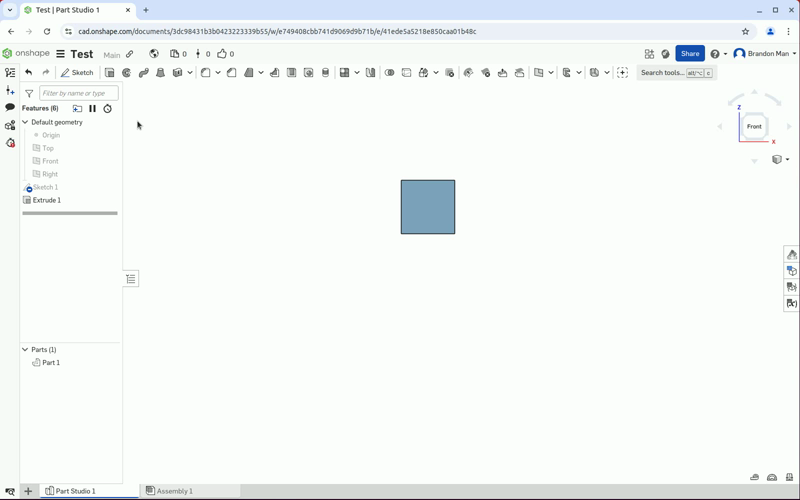
mouse_move(73, 189)
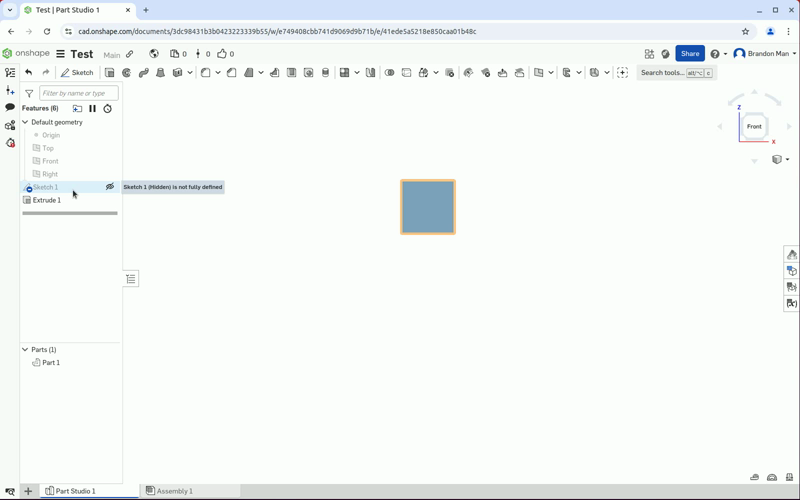
click(73, 189)
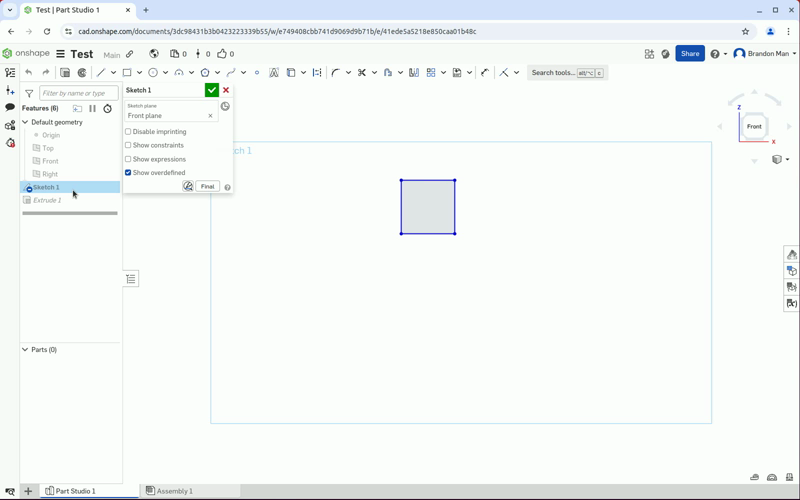
mouse_move(229, 92)
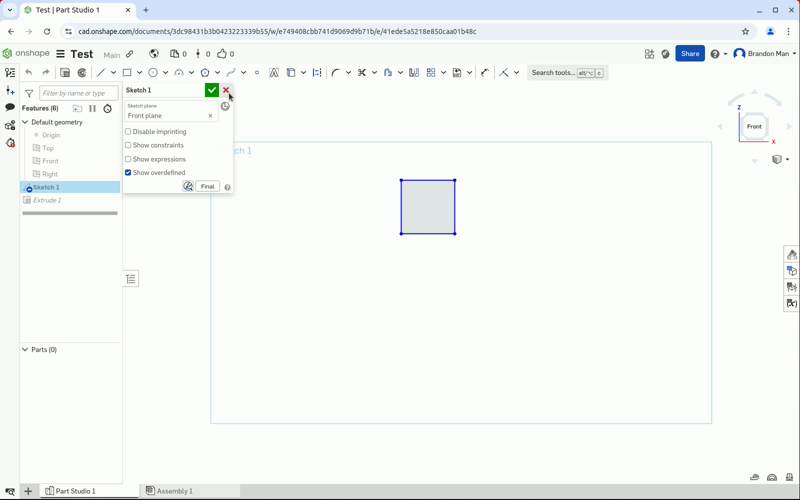
click(229, 92)
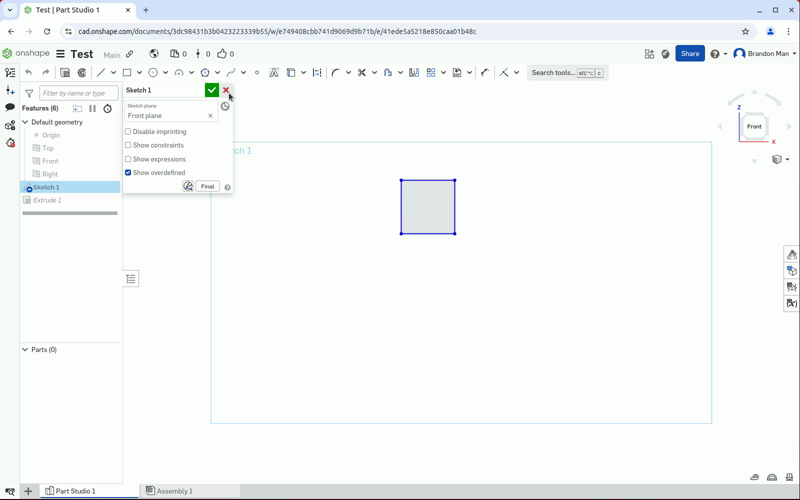
key(shift+s)
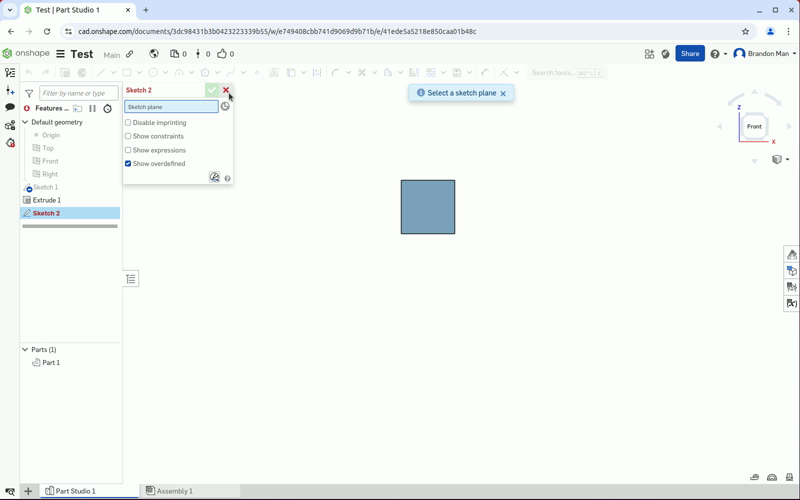
mouse_move(73, 163)
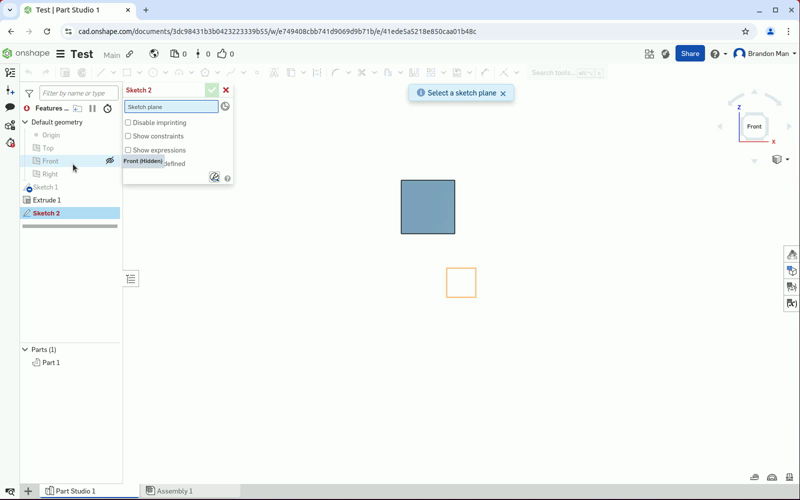
click(73, 163)
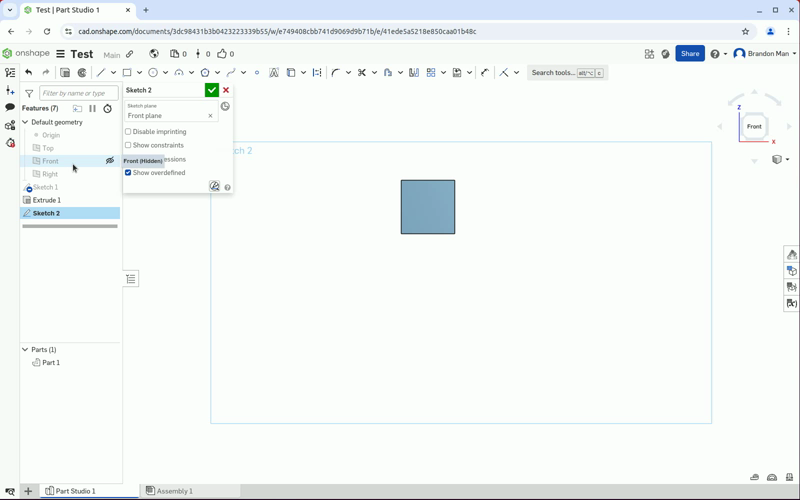
mouse_move(73, 352)
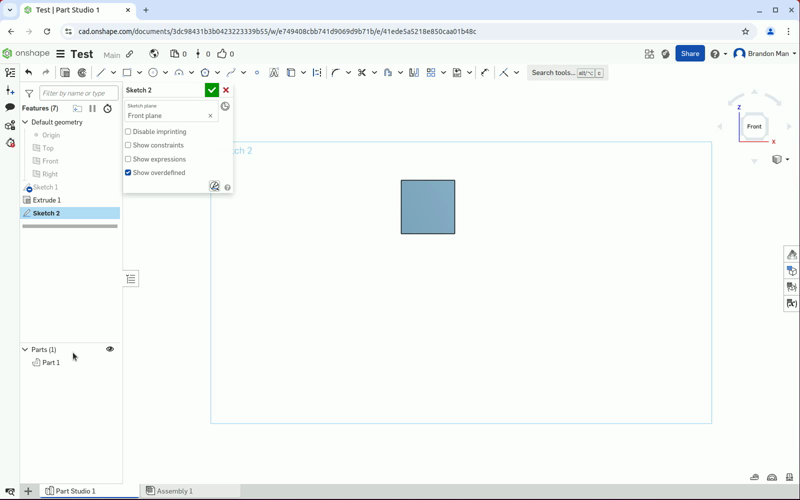
key(y)
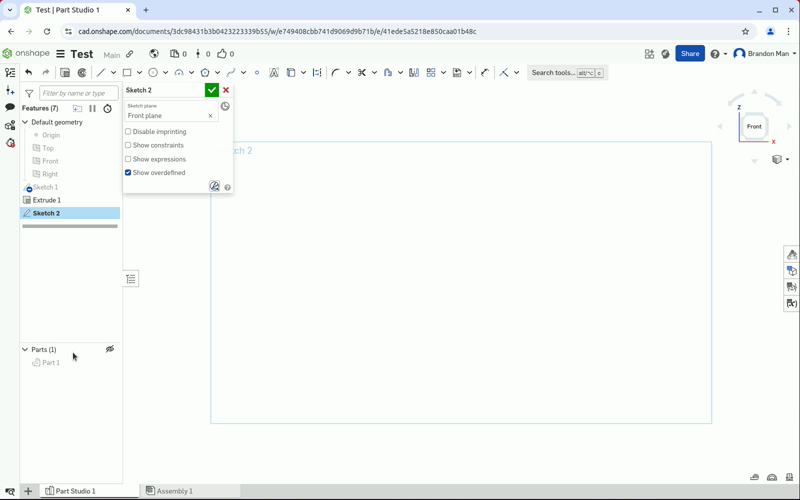
key(l)
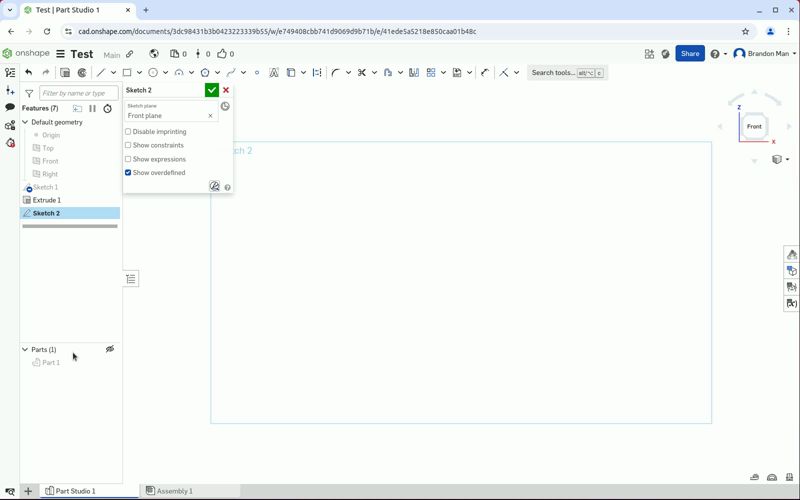
key_down(shift)
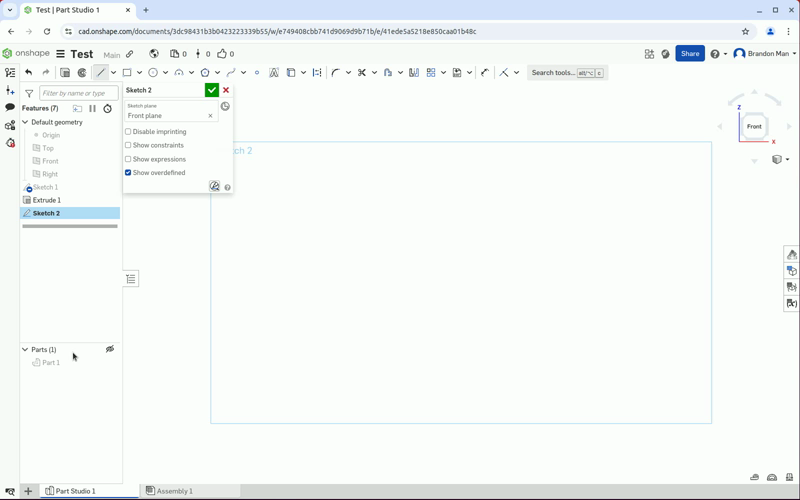
mouse_move(348, 285)
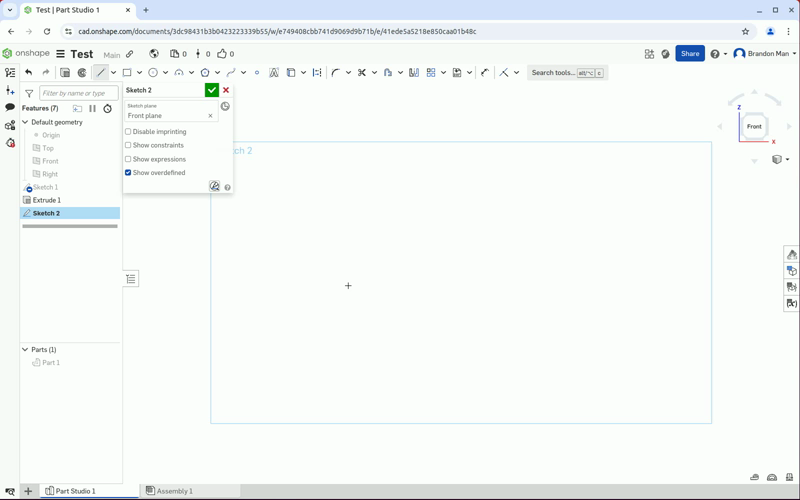
click(348, 285)
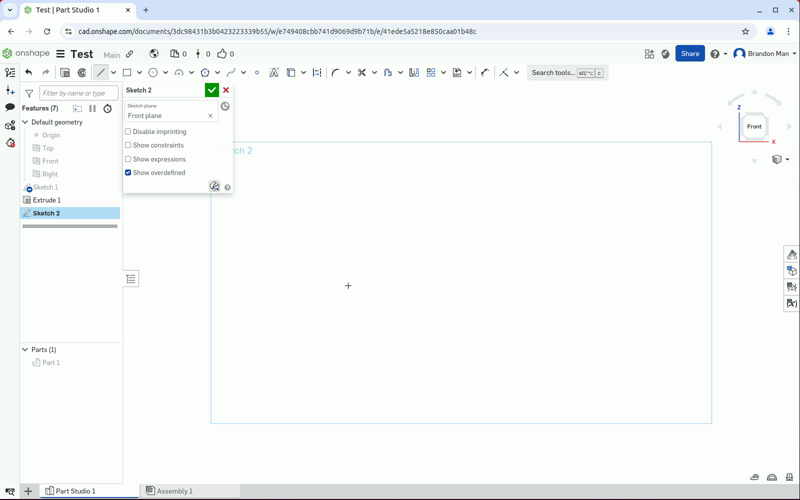
key_up(shift)
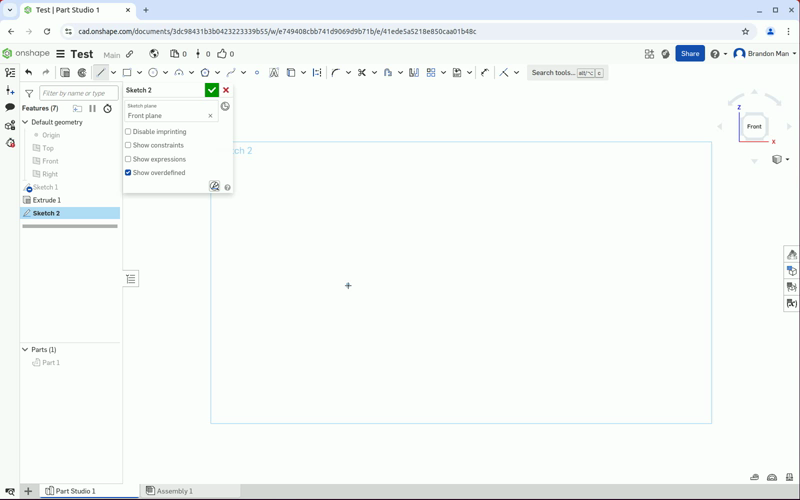
key_down(shift)
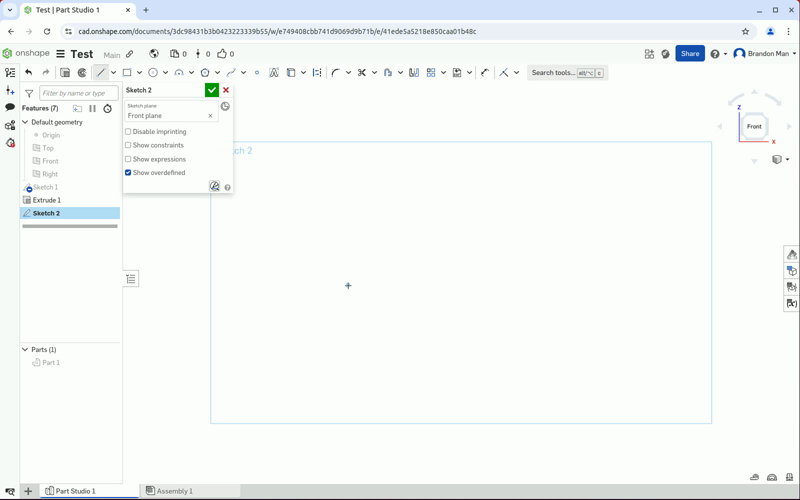
mouse_move(378, 285)
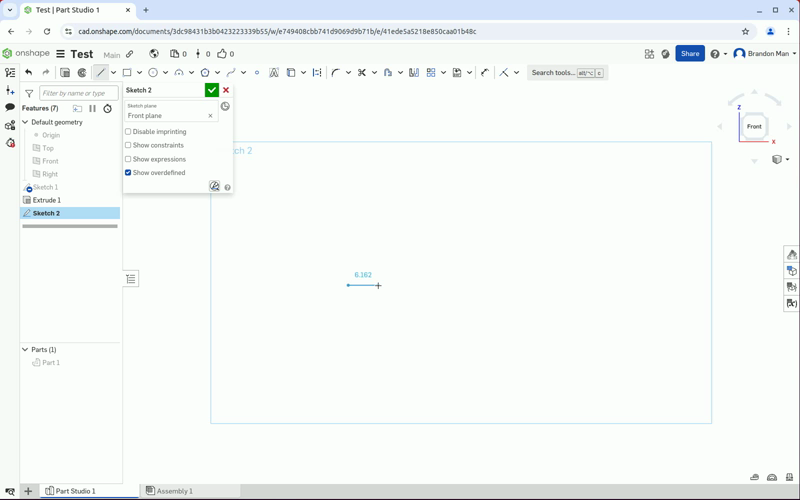
mouse_move(401, 285)
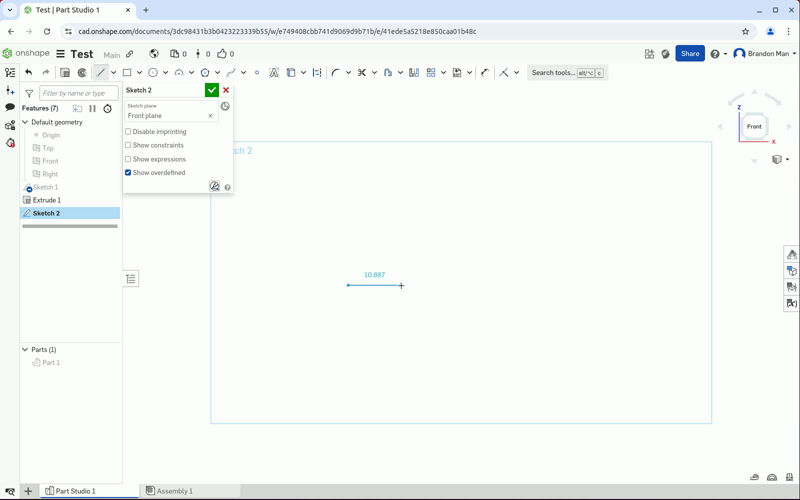
click(401, 285)
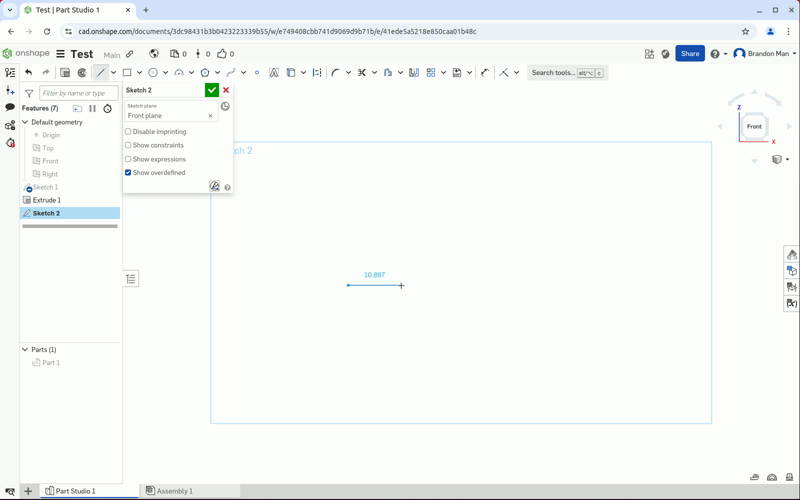
key_up(shift)
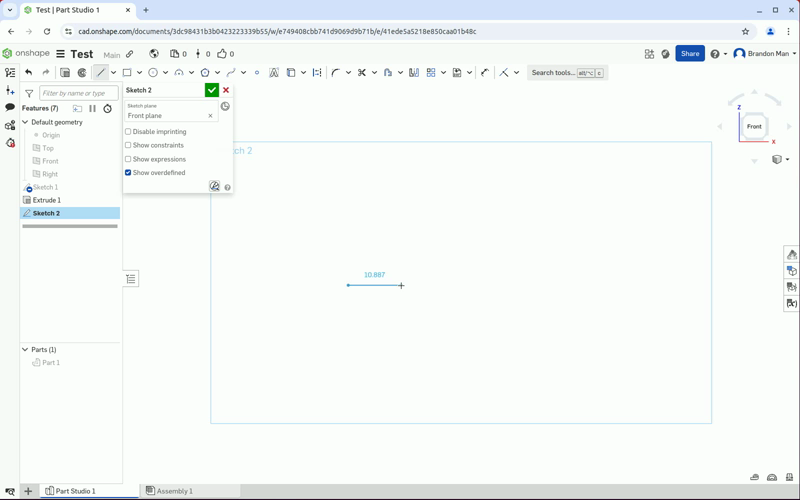
key_down(shift)
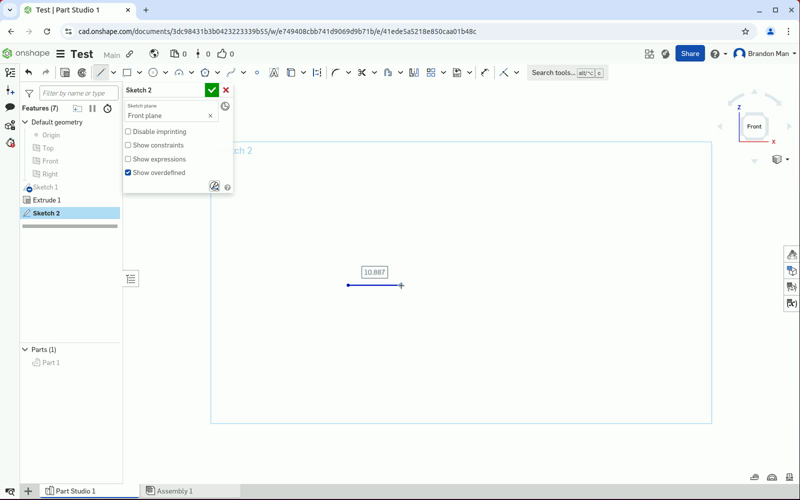
mouse_move(431, 285)
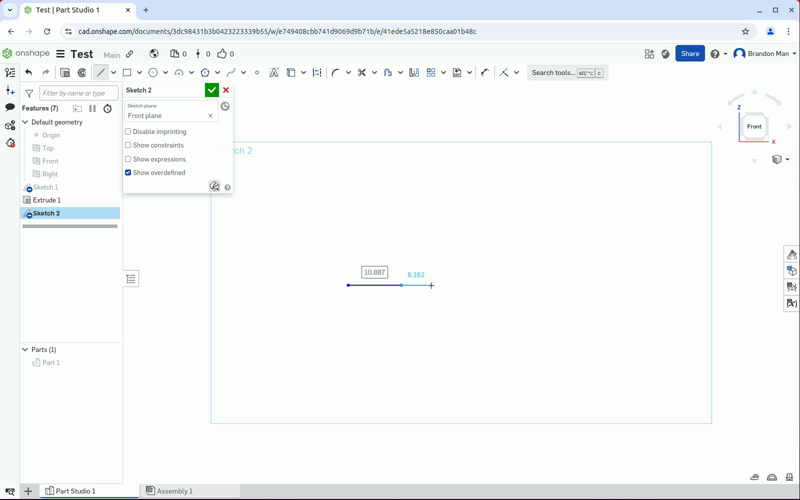
mouse_move(401, 338)
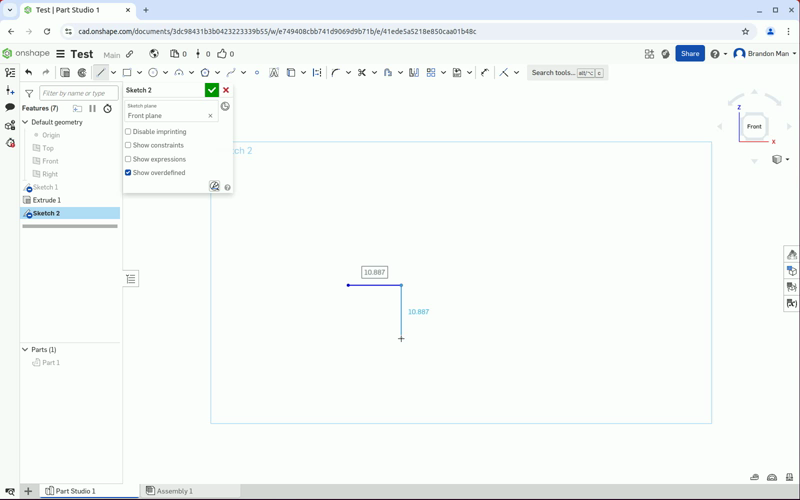
click(401, 338)
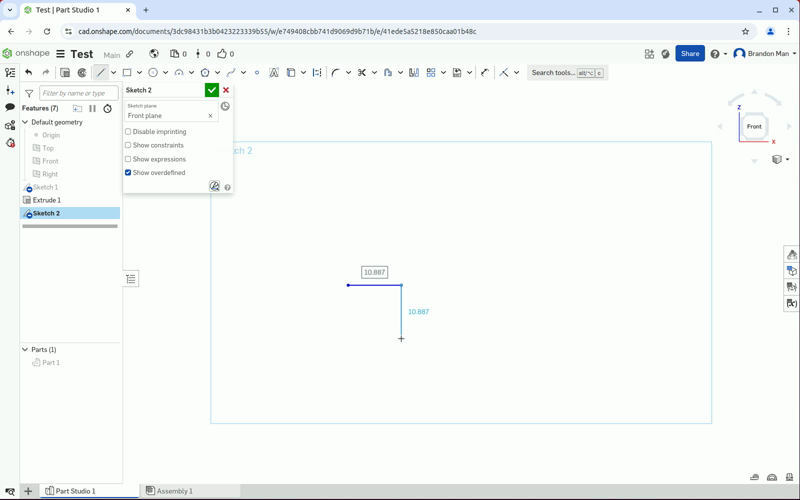
key_up(shift)
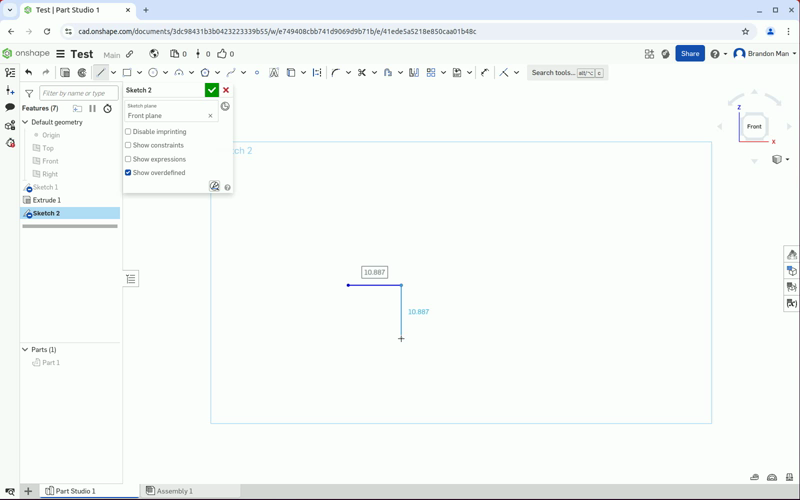
key_down(shift)
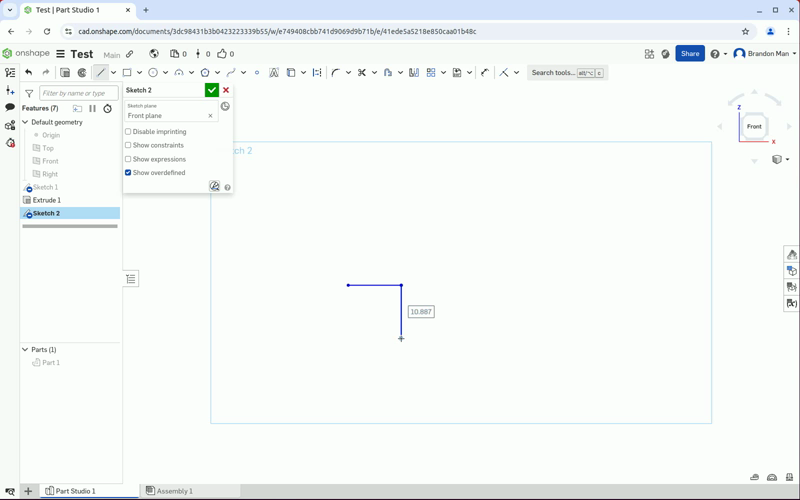
mouse_move(431, 338)
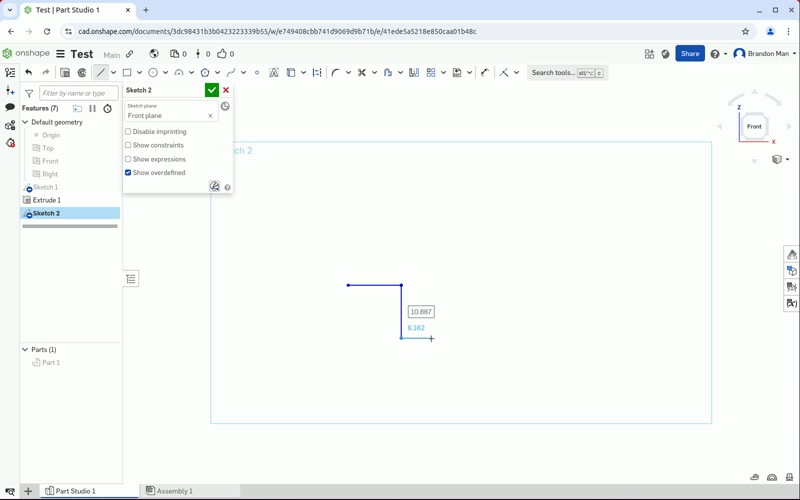
mouse_move(452, 338)
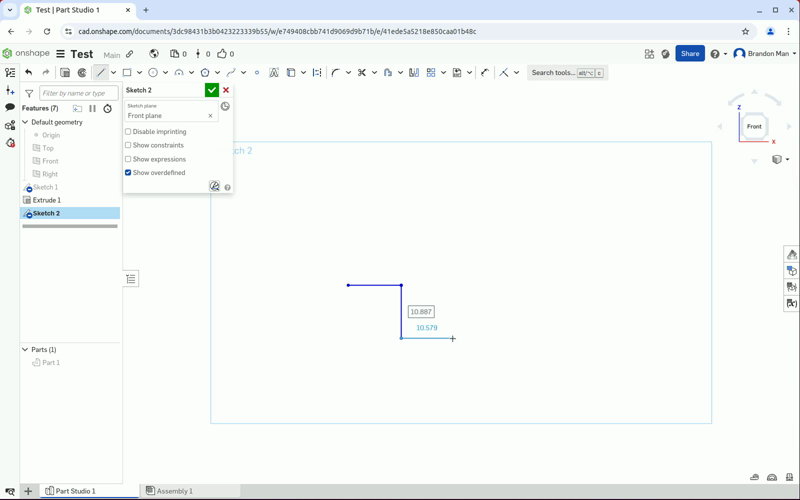
click(452, 338)
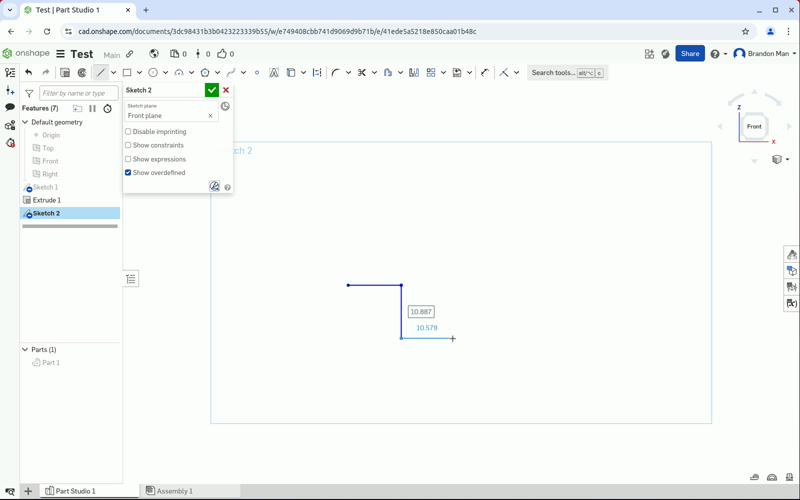
key_up(shift)
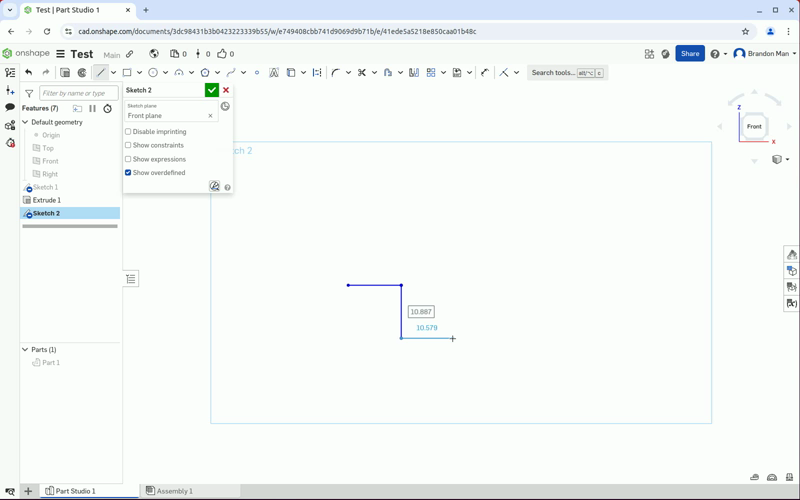
key_down(shift)
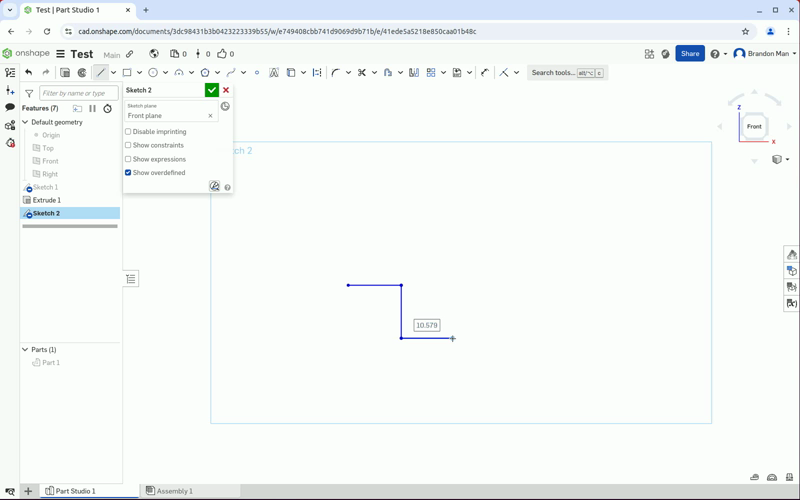
mouse_move(452, 232)
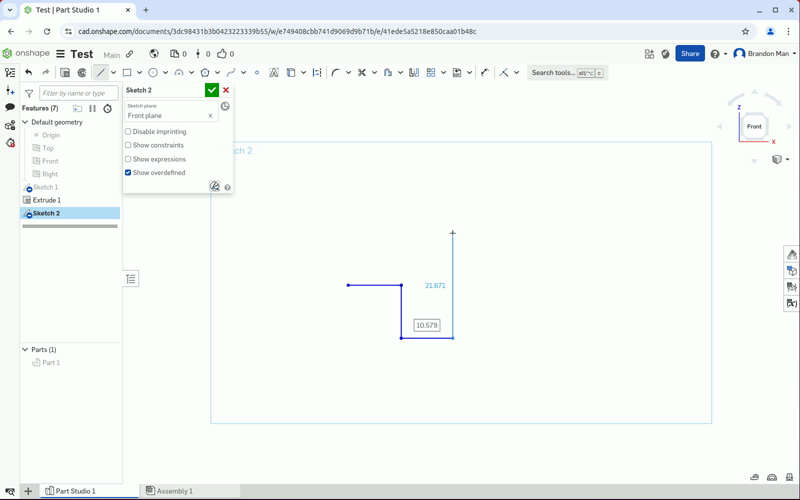
click(452, 232)
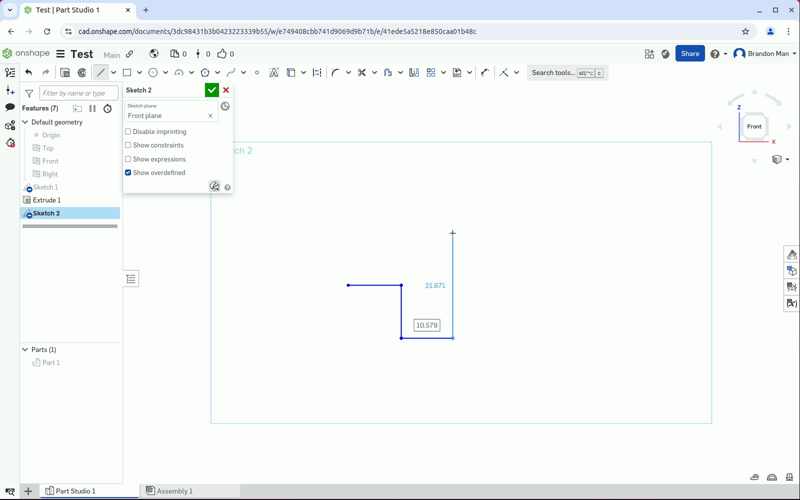
key_up(shift)
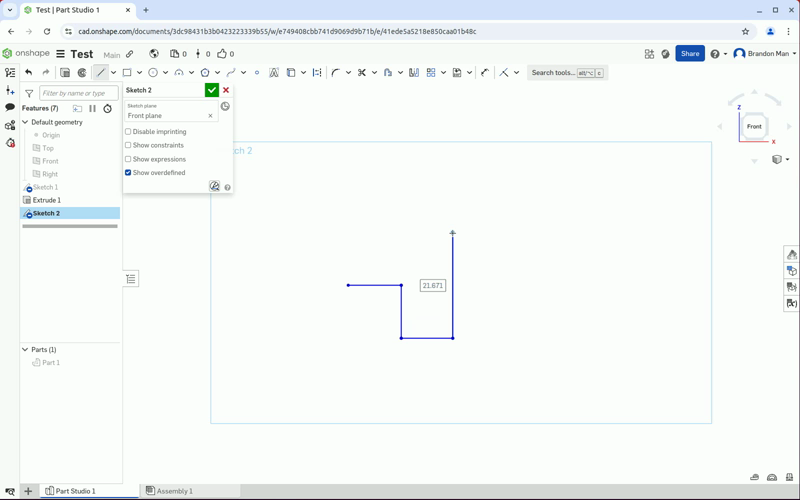
key_down(shift)
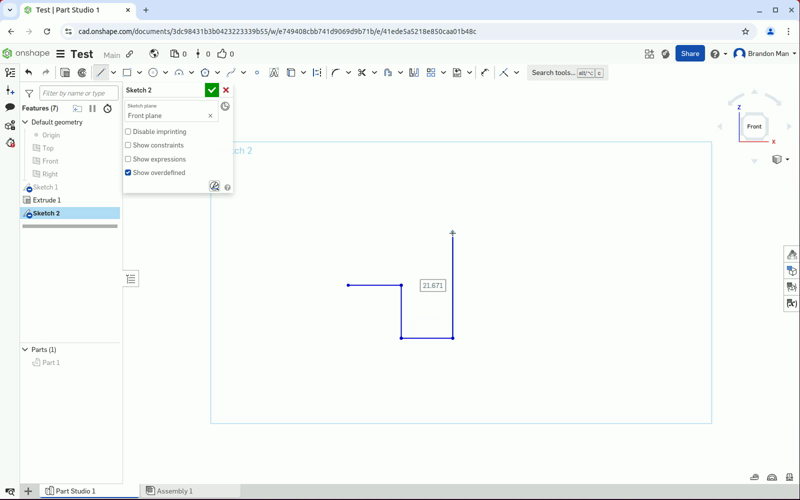
mouse_move(482, 232)
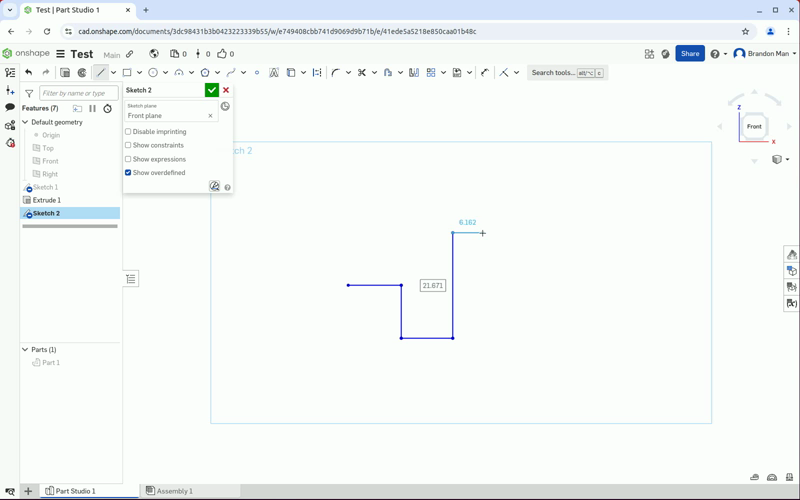
mouse_move(401, 232)
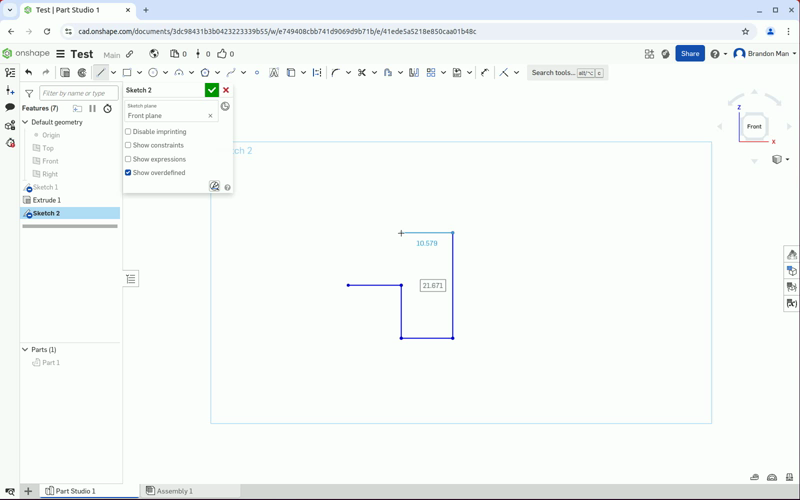
click(401, 232)
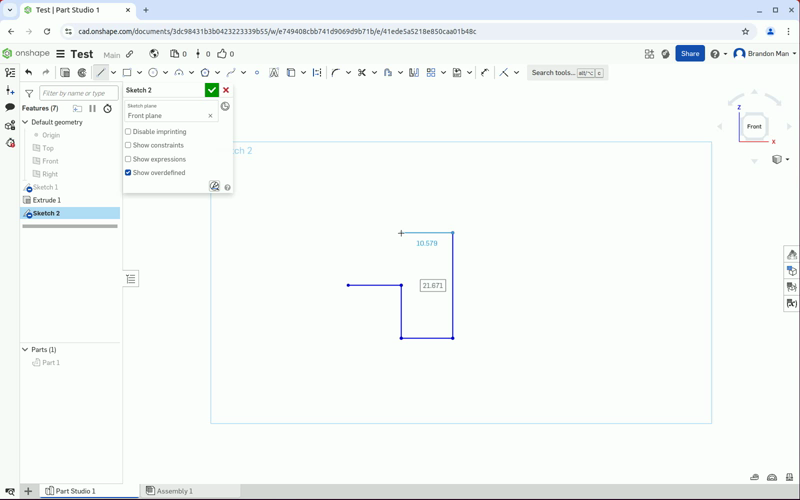
key_up(shift)
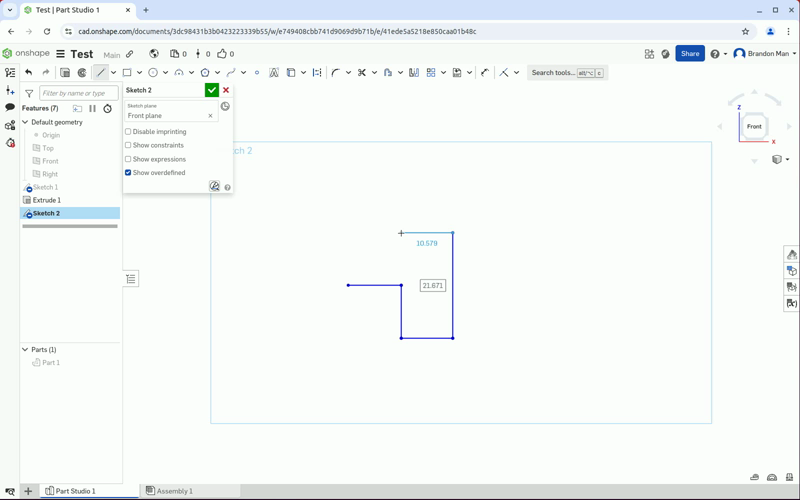
key_down(shift)
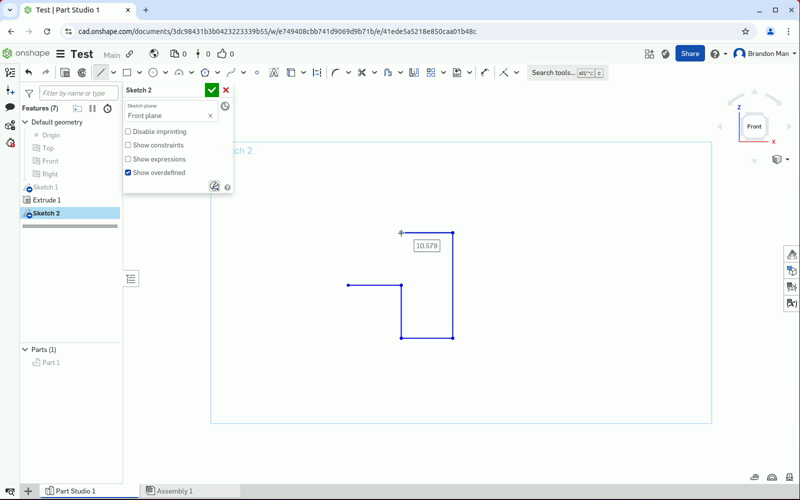
mouse_move(431, 232)
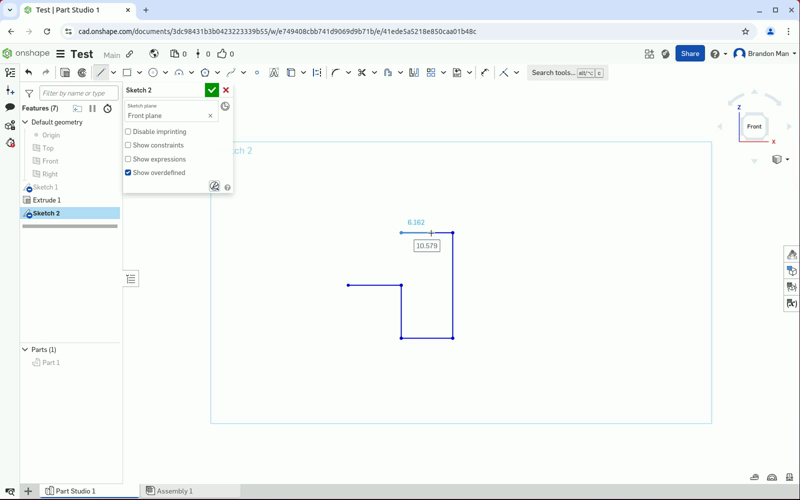
mouse_move(348, 232)
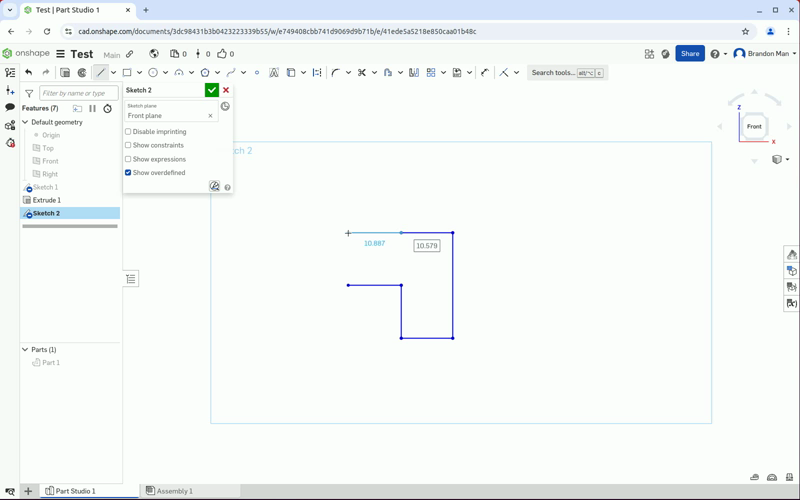
click(348, 232)
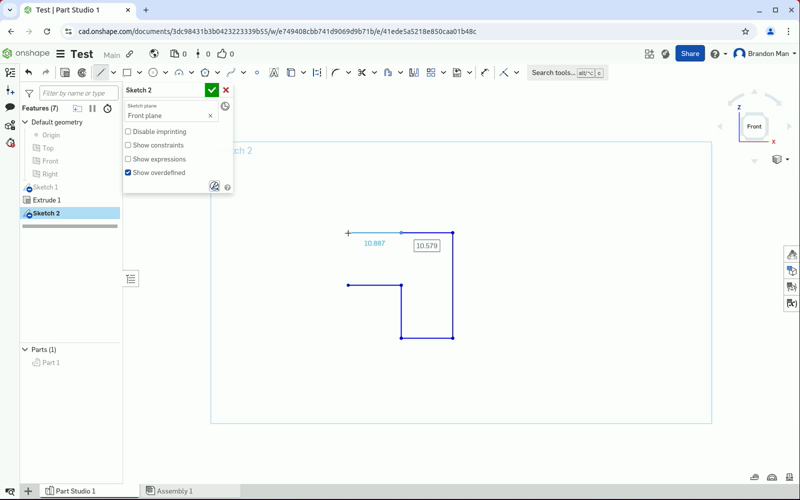
key_up(shift)
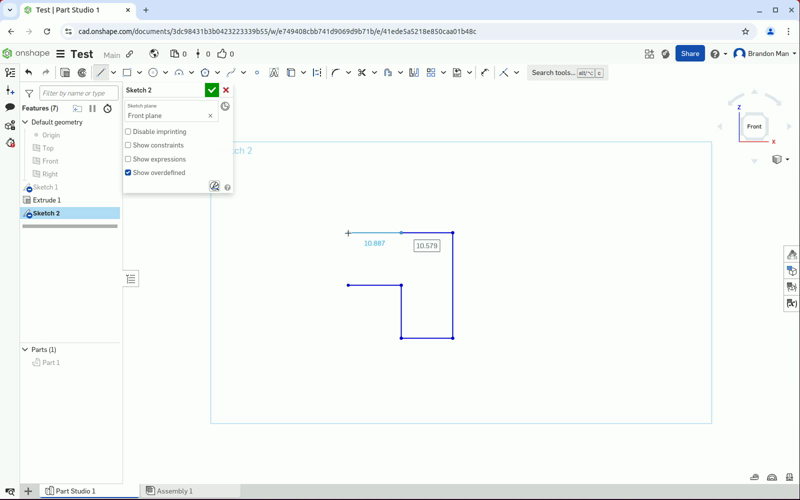
mouse_move(378, 232)
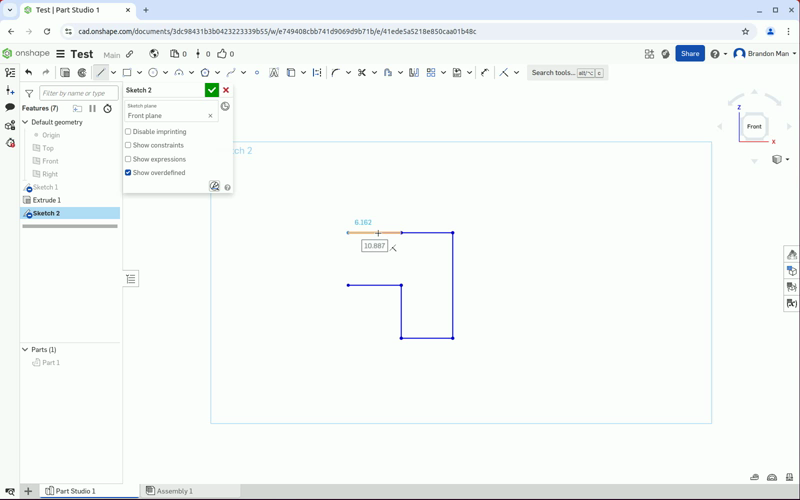
key_down(shift)
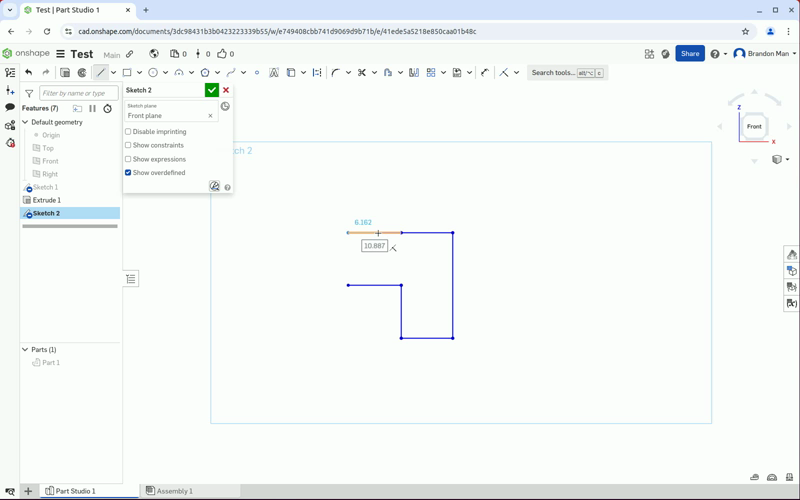
mouse_move(348, 285)
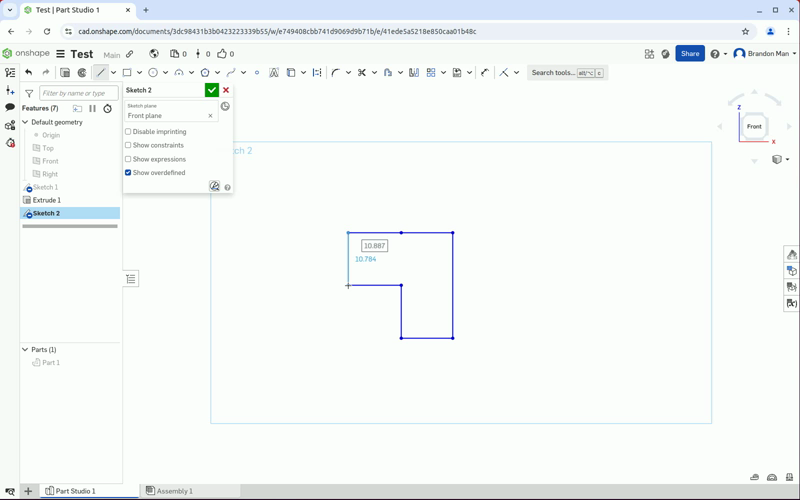
key_up(shift)
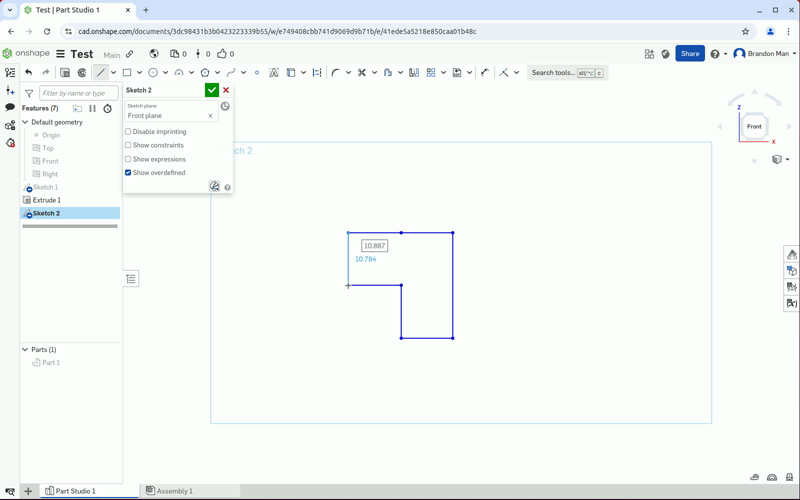
click(348, 285)
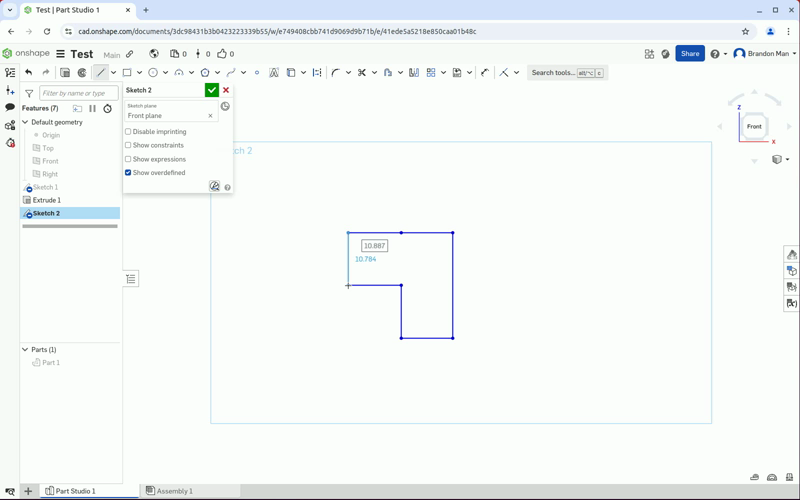
key(esc)
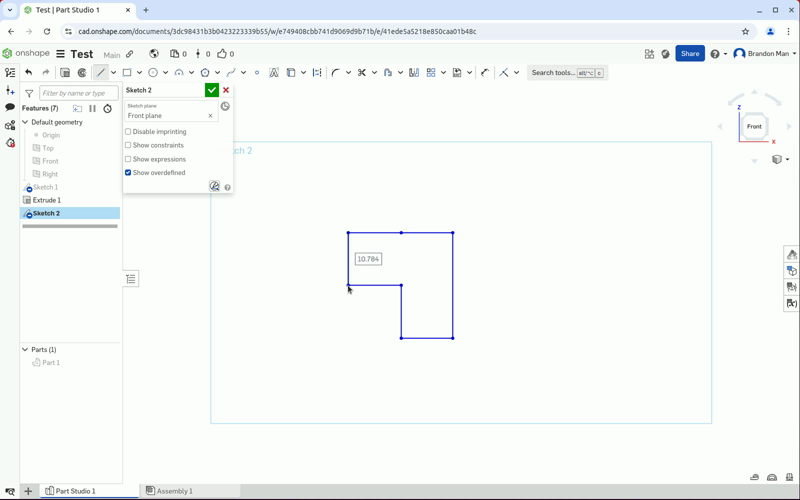
mouse_move(431, 325)
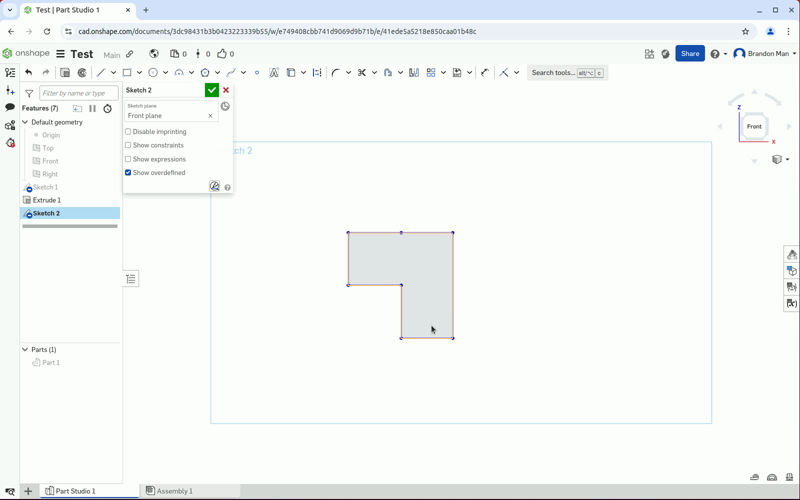
click(431, 325)
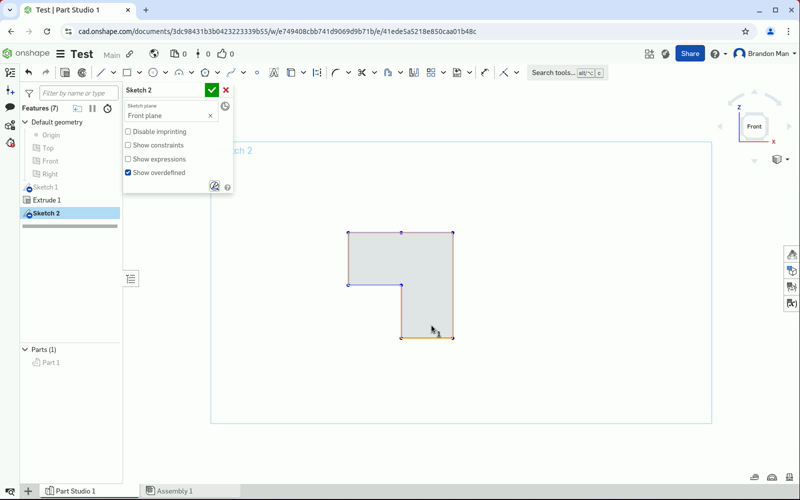
mouse_move(73, 352)
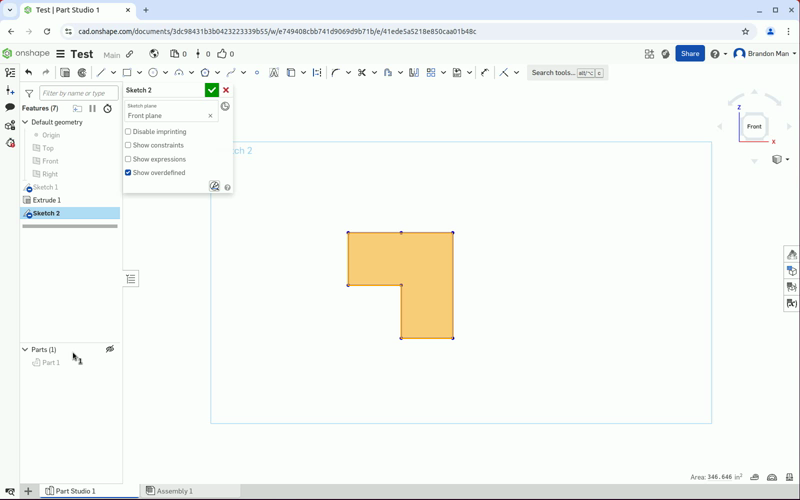
key(shift+y)
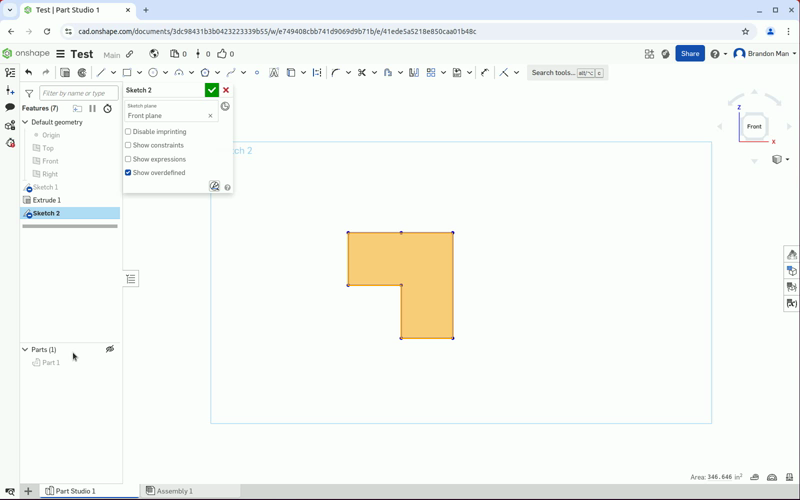
key(shift+e)
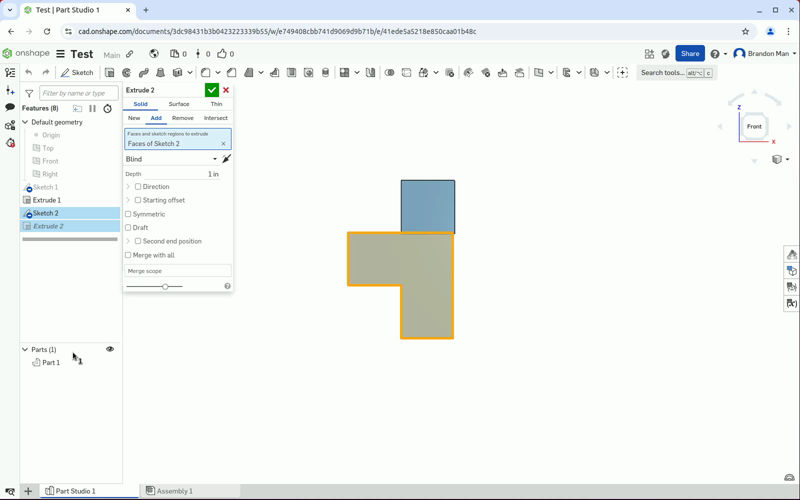
mouse_move(143, 106)
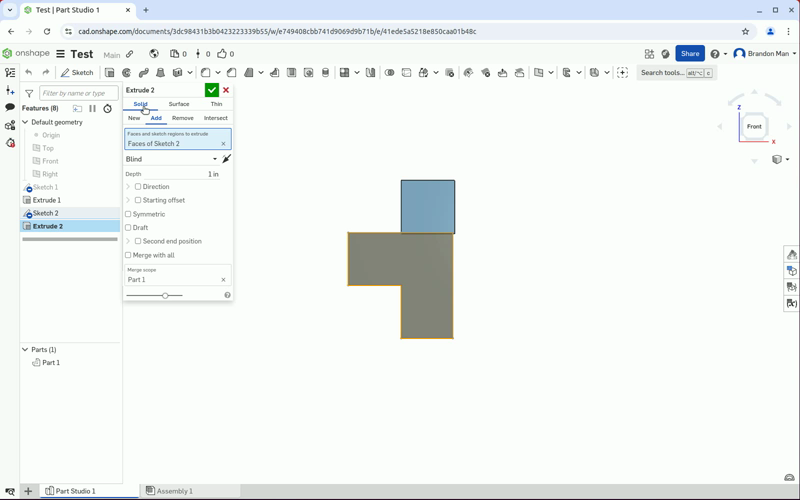
click(143, 106)
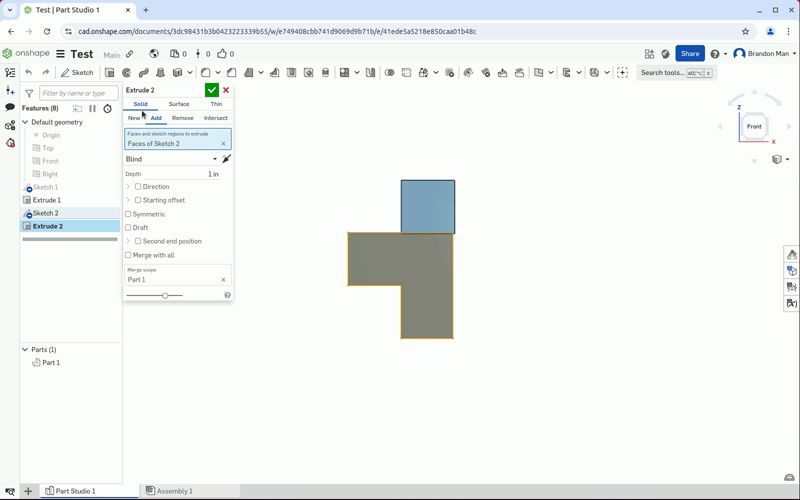
mouse_move(137, 120)
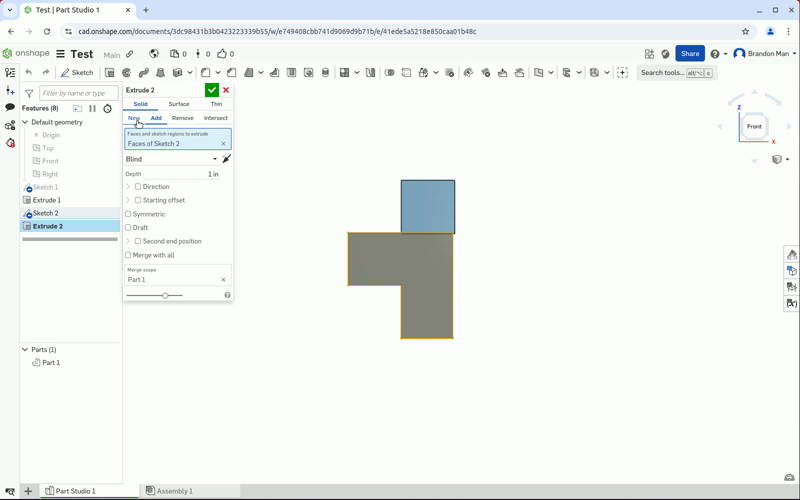
click(137, 120)
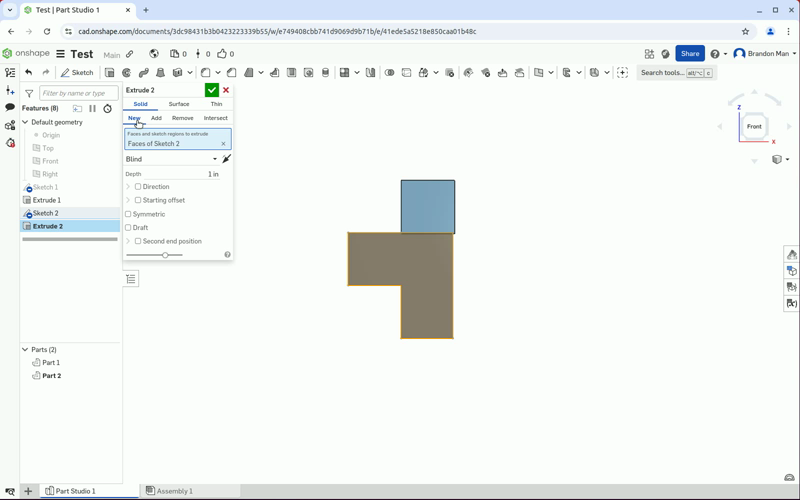
key(tab, 4)
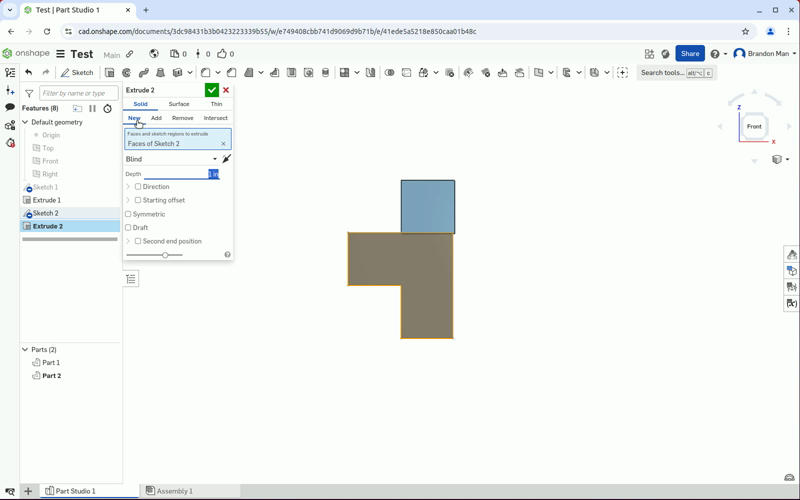
text(10.832)
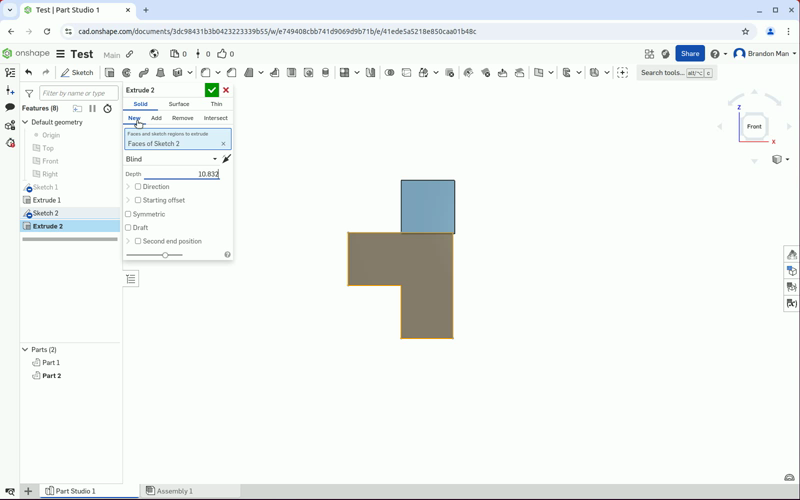
key(enter)
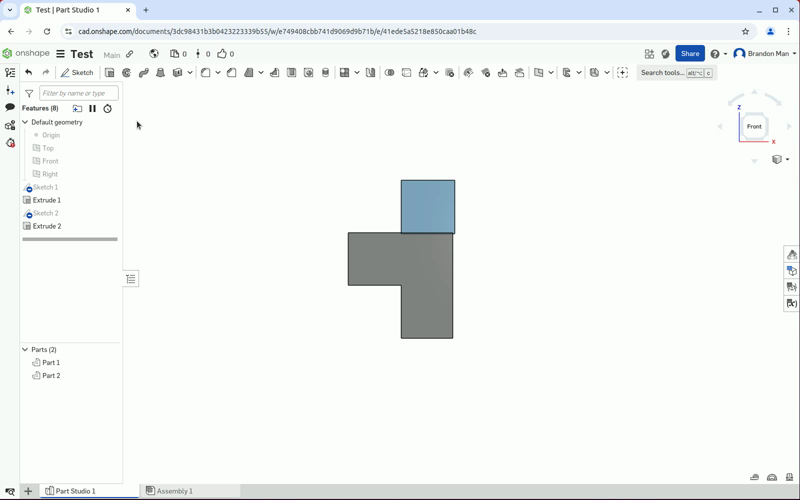
key(shift+h)
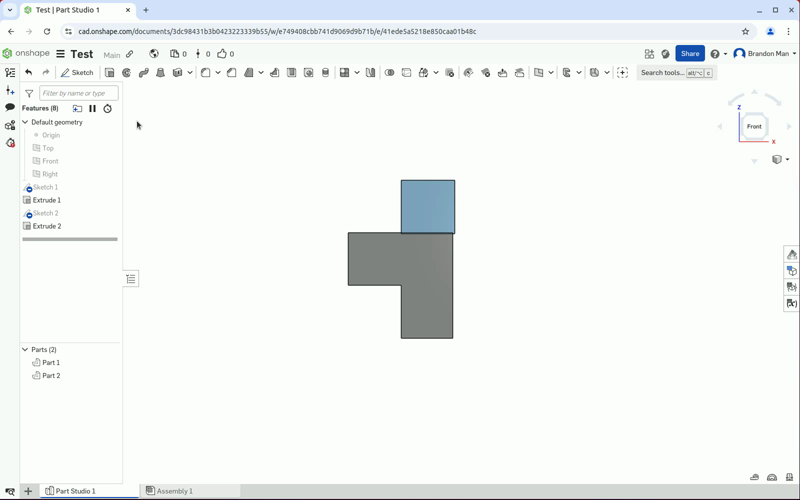
key(shift+h)
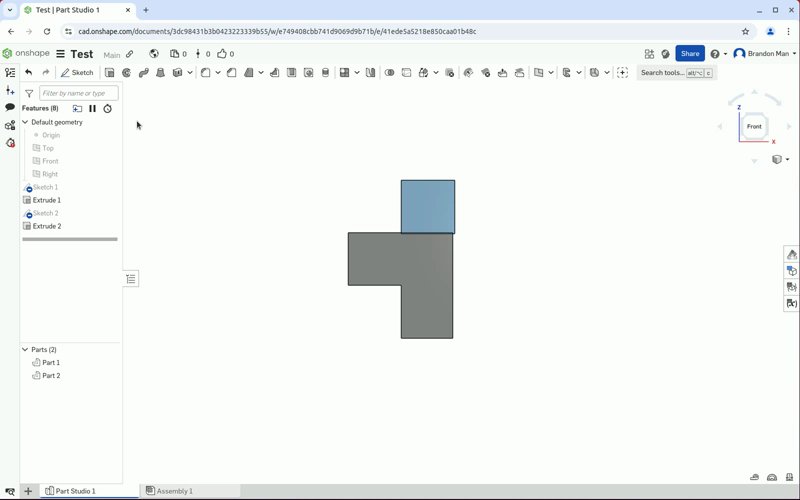
mouse_move(73, 189)
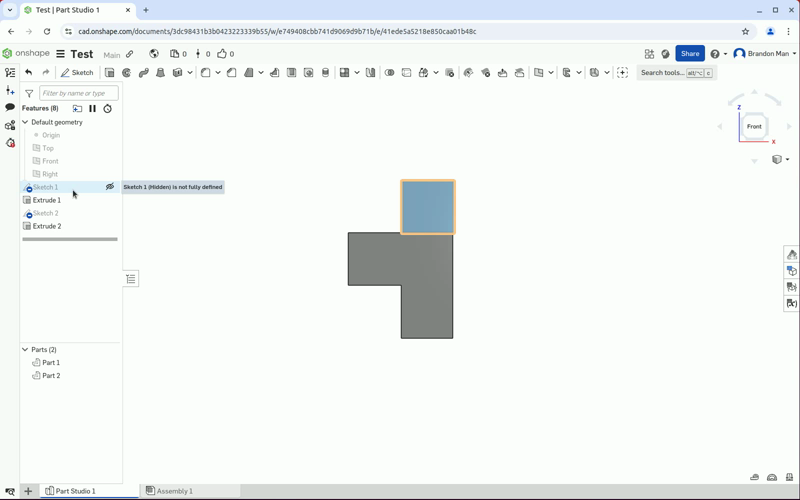
click(73, 189)
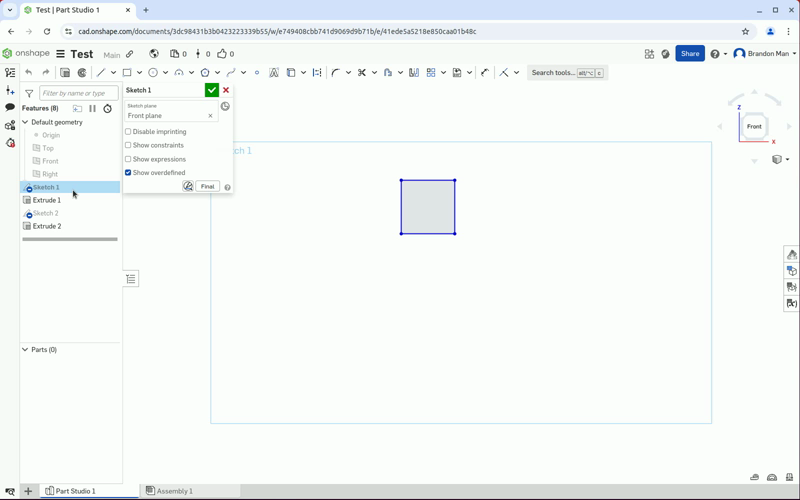
mouse_move(229, 92)
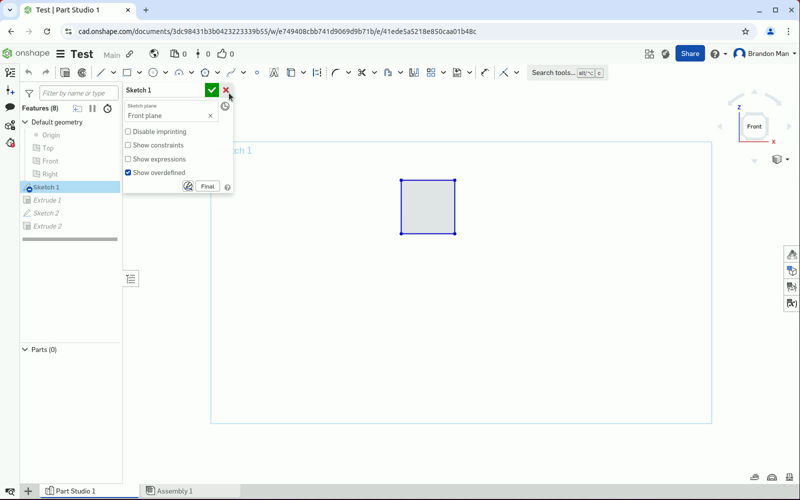
click(229, 92)
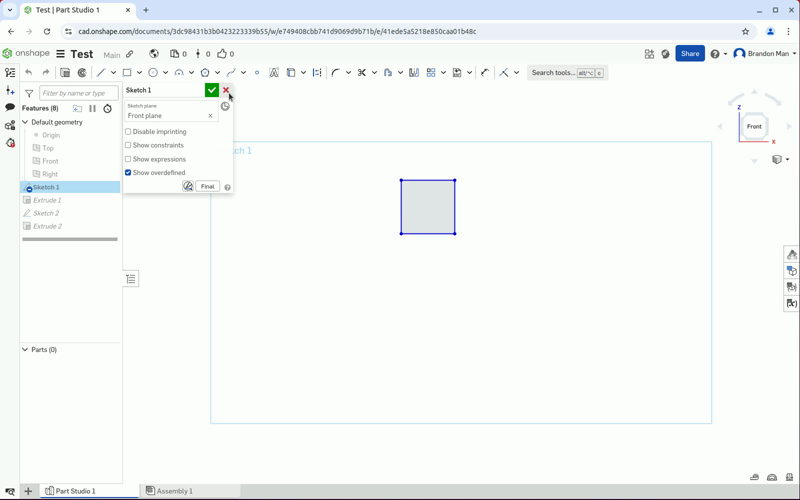
key(shift+s)
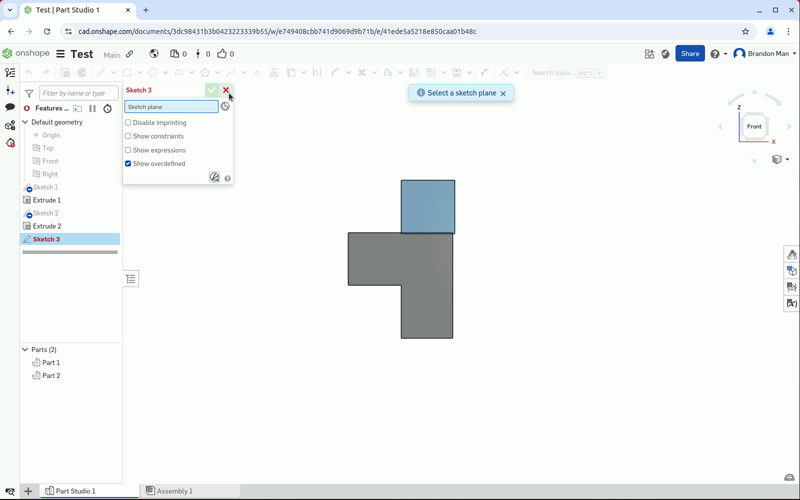
mouse_move(73, 163)
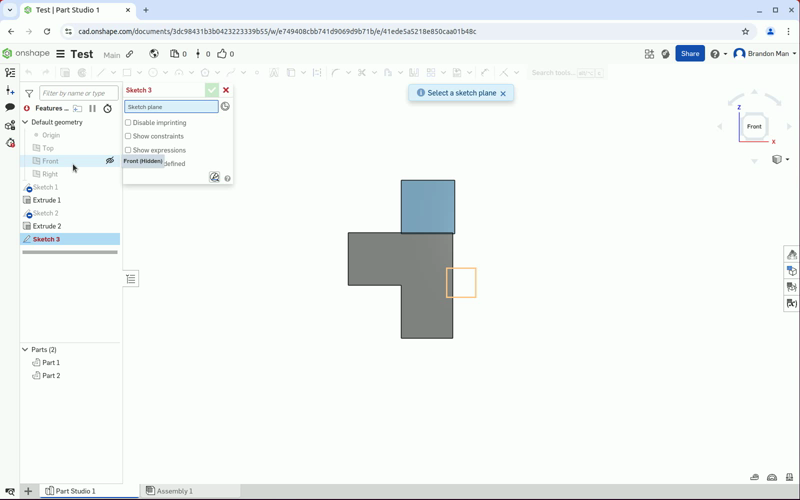
click(73, 163)
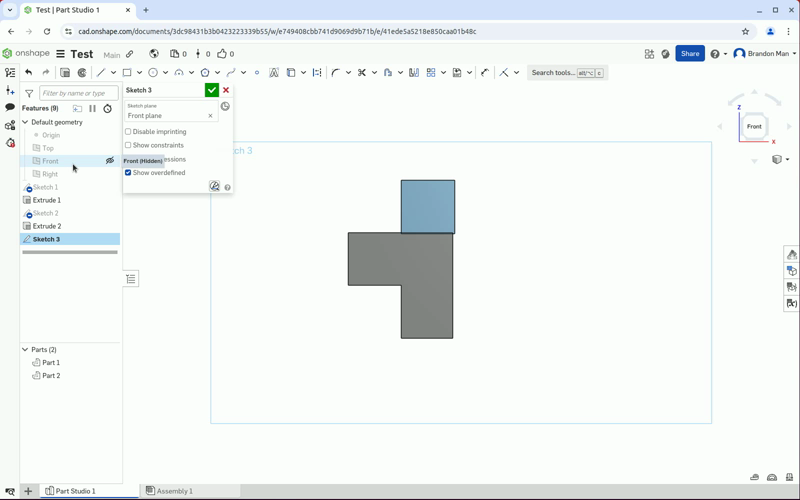
mouse_move(73, 352)
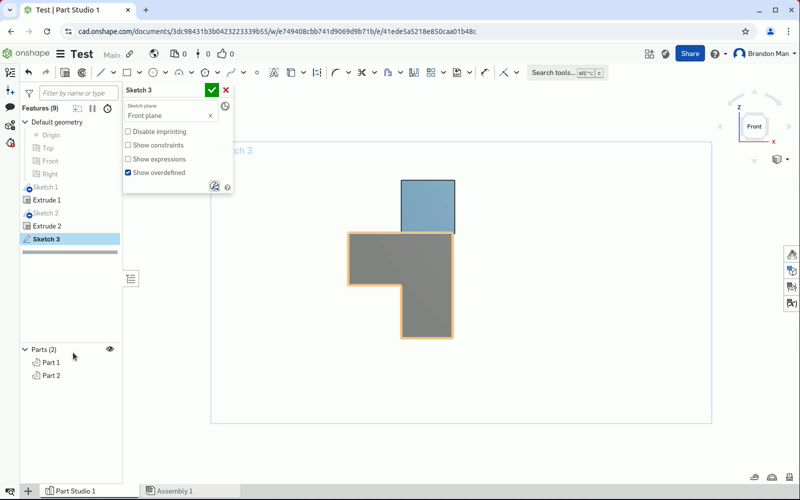
key(y)
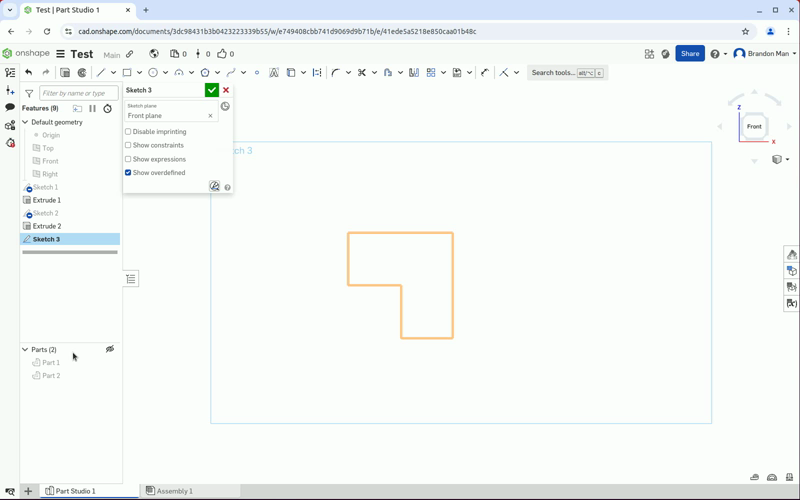
key(l)
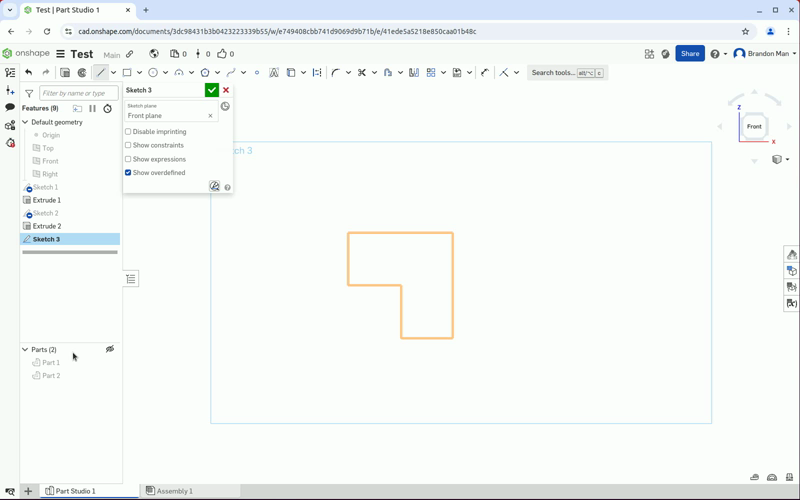
key_down(shift)
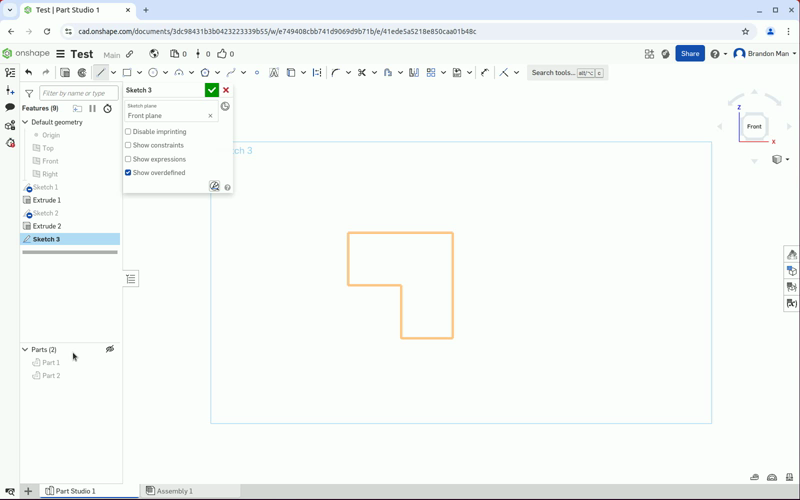
mouse_move(348, 337)
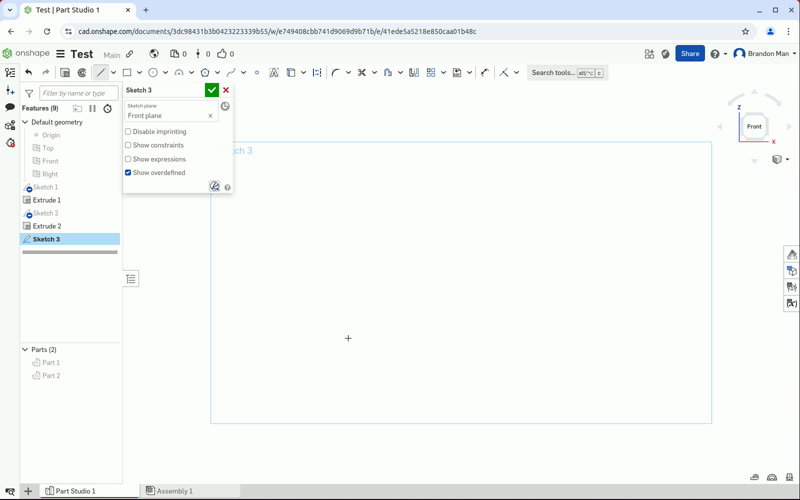
click(348, 337)
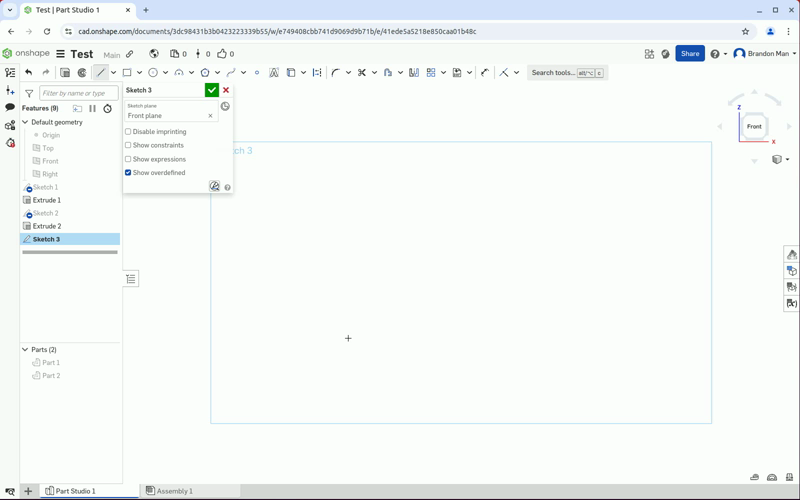
key_up(shift)
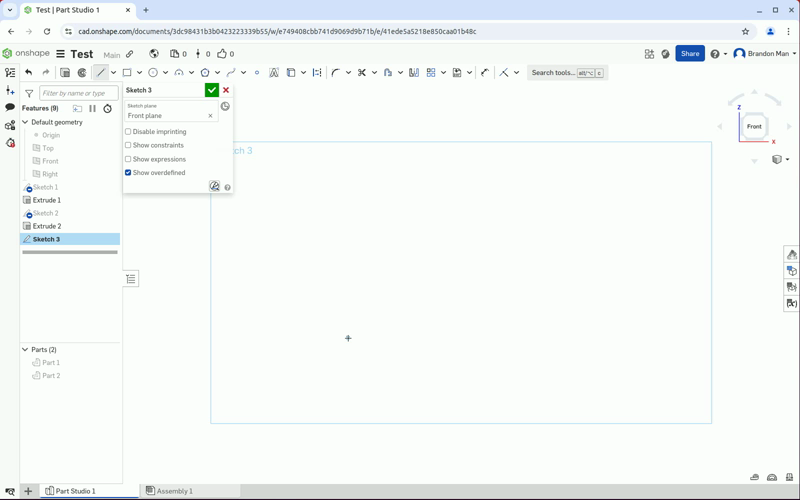
key_down(shift)
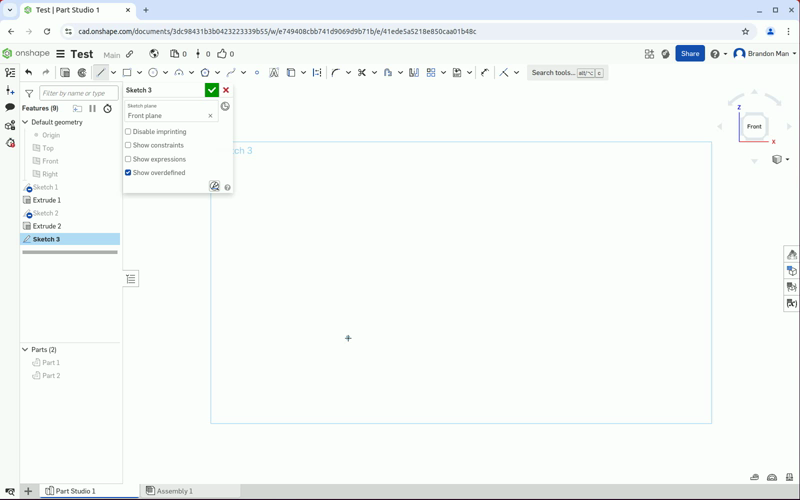
mouse_move(378, 337)
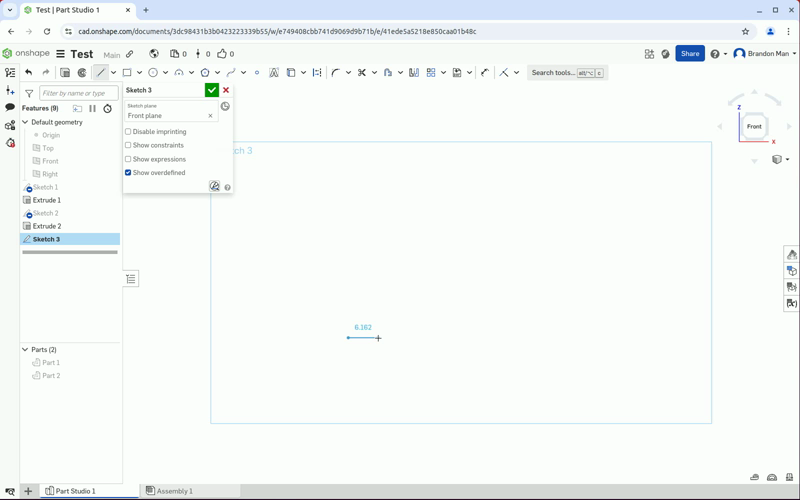
mouse_move(401, 337)
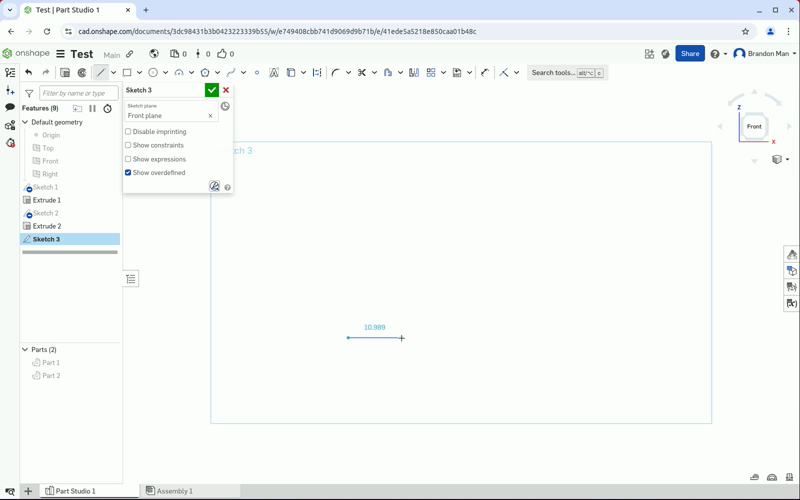
click(401, 337)
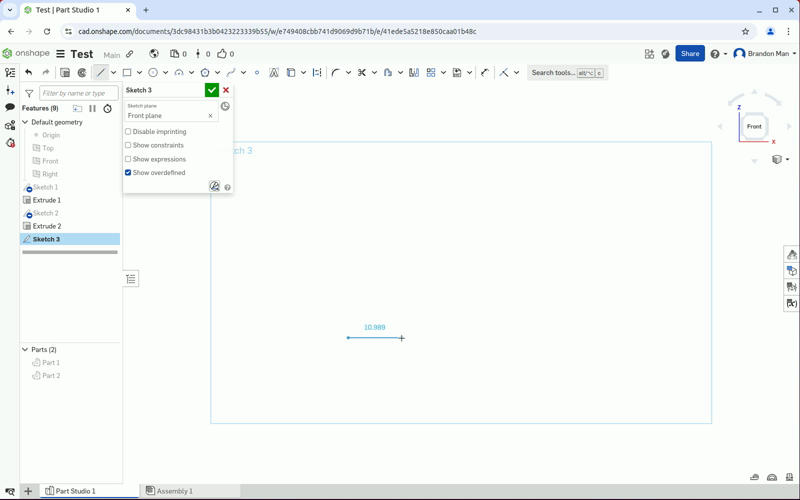
key_up(shift)
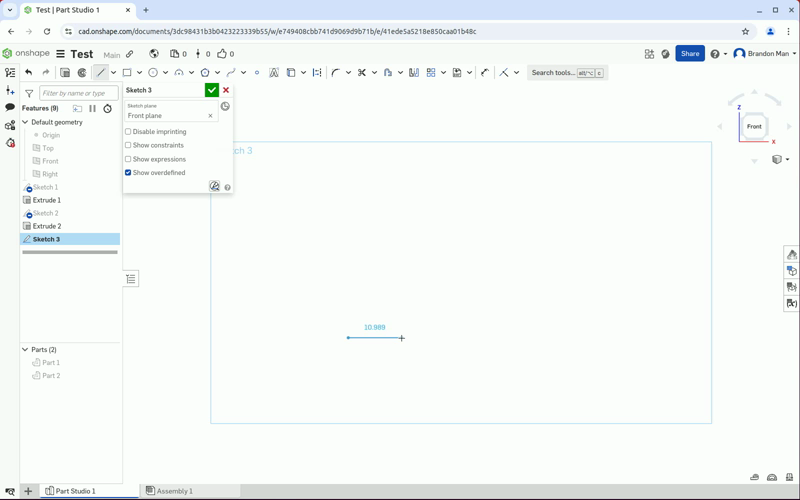
key_down(shift)
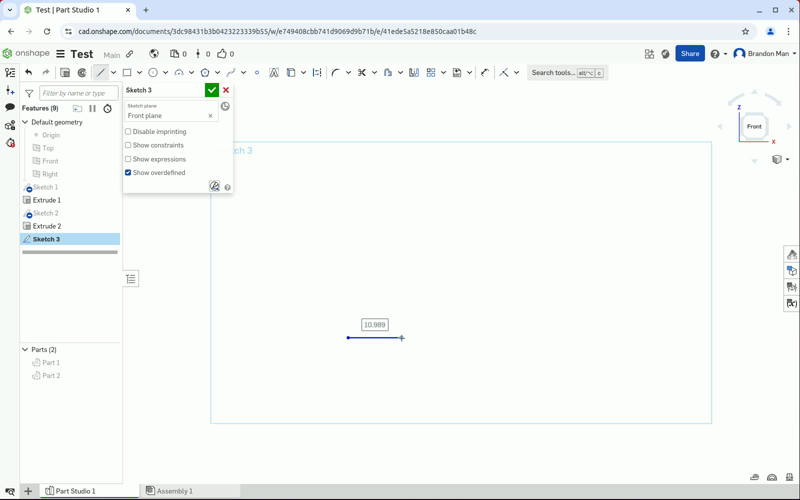
mouse_move(431, 337)
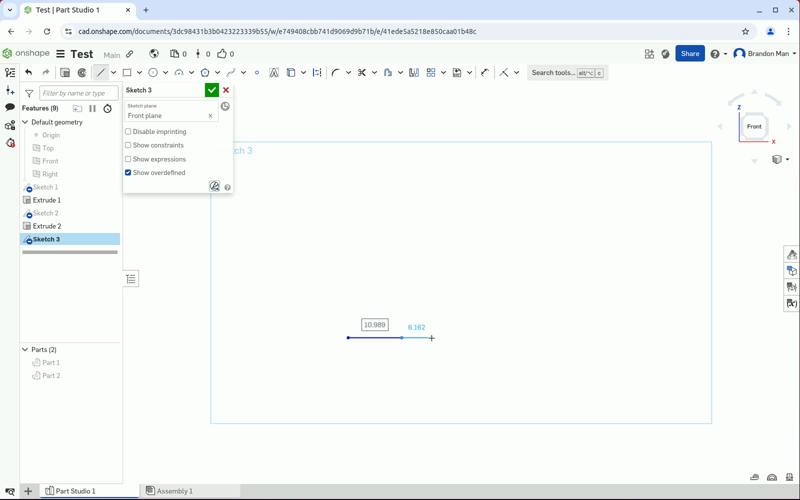
mouse_move(401, 284)
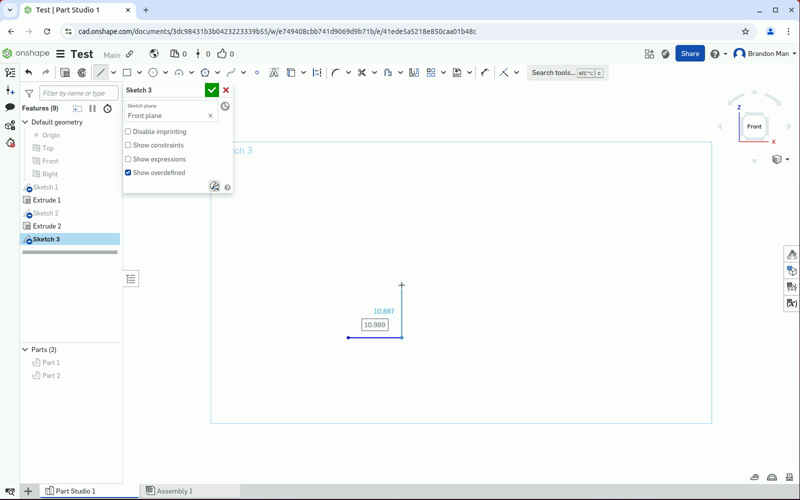
click(401, 284)
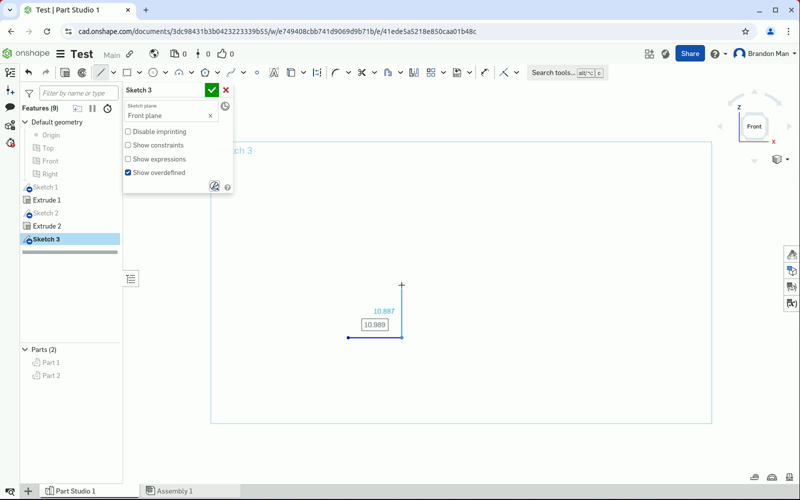
key_up(shift)
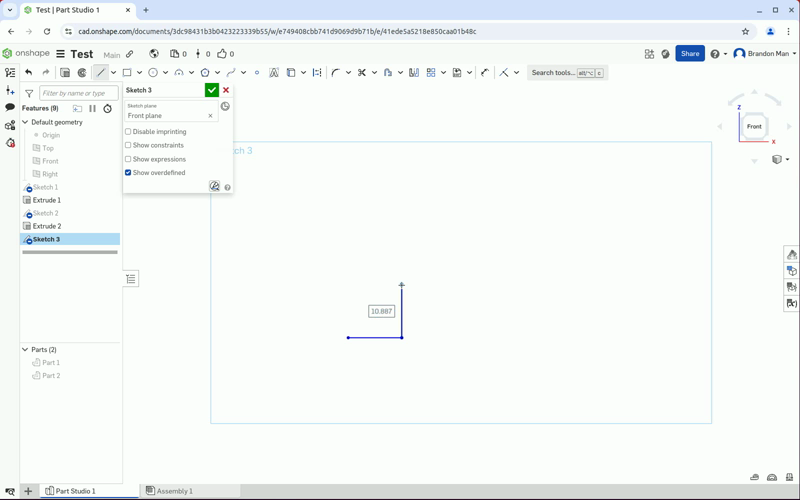
key_down(shift)
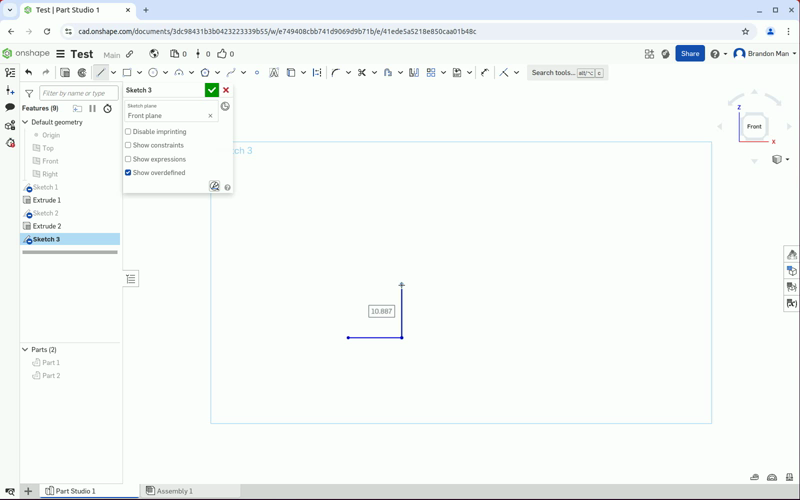
mouse_move(431, 284)
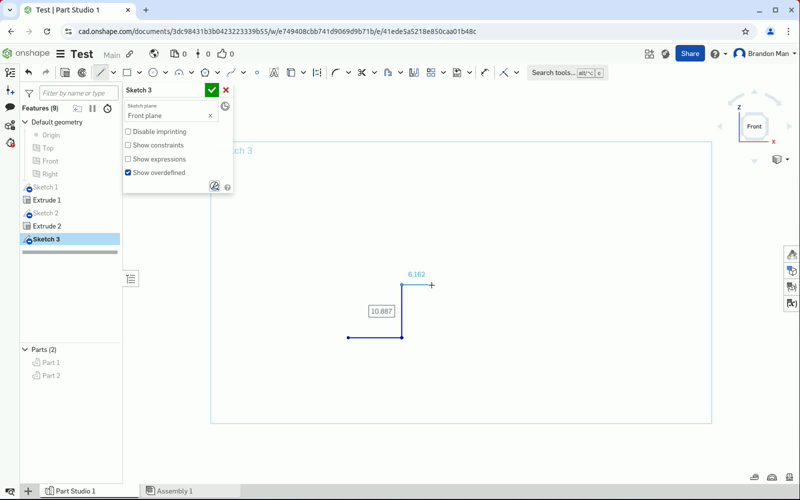
mouse_move(348, 284)
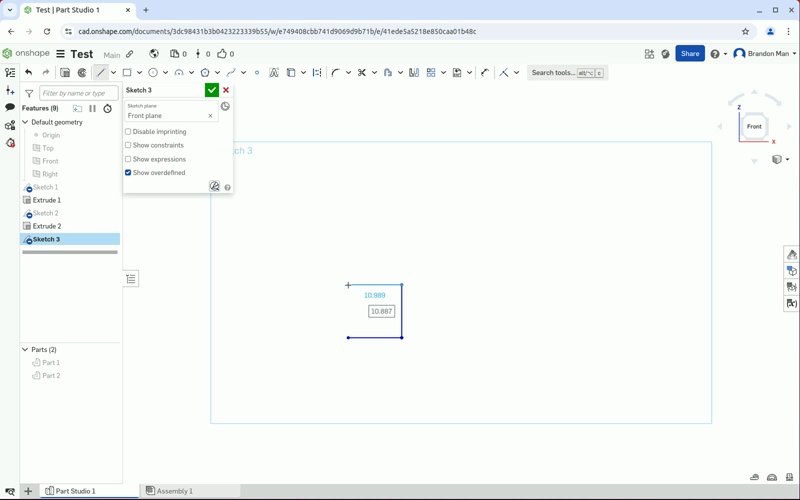
click(348, 284)
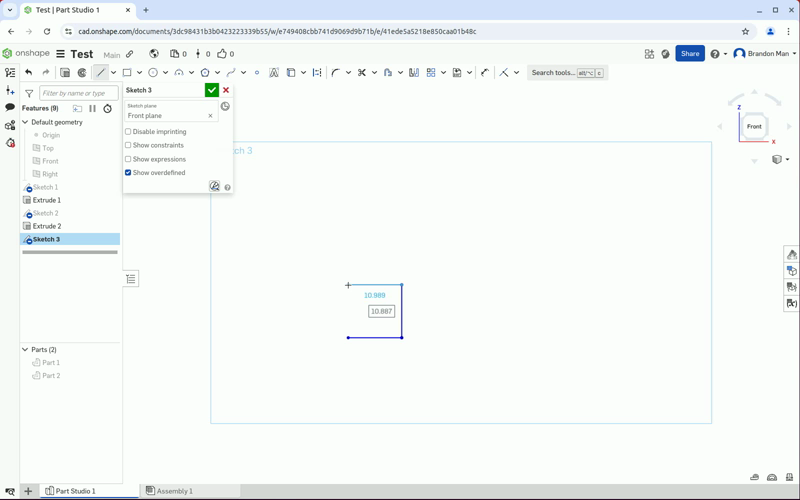
key_up(shift)
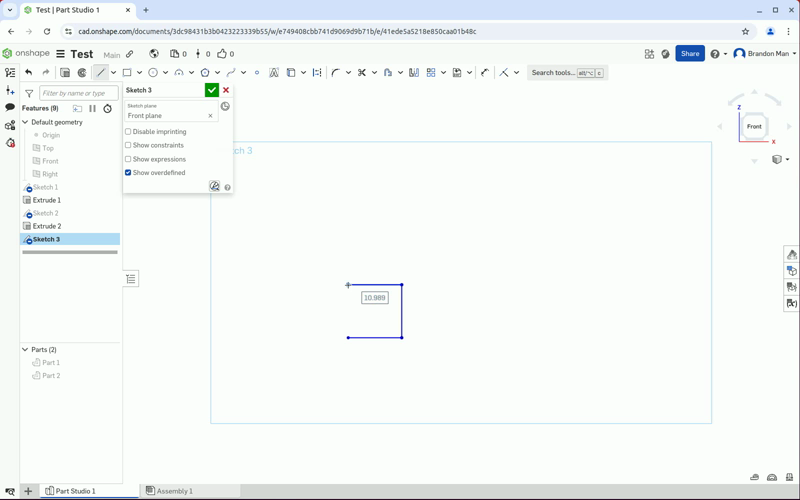
mouse_move(378, 284)
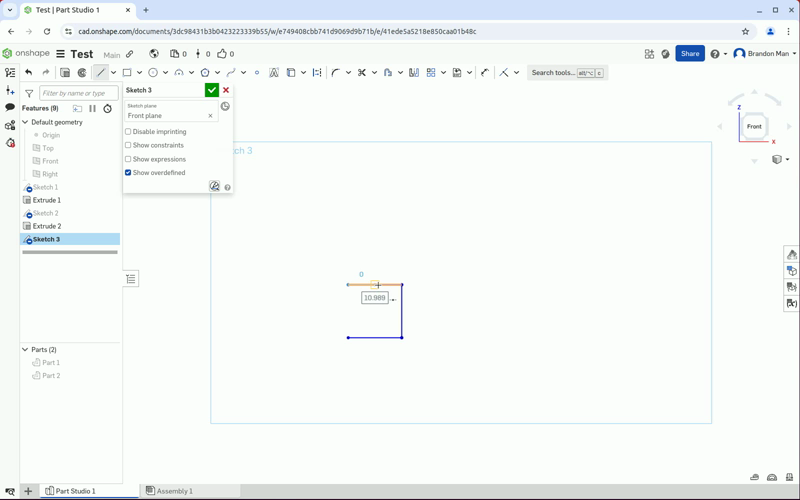
key_down(shift)
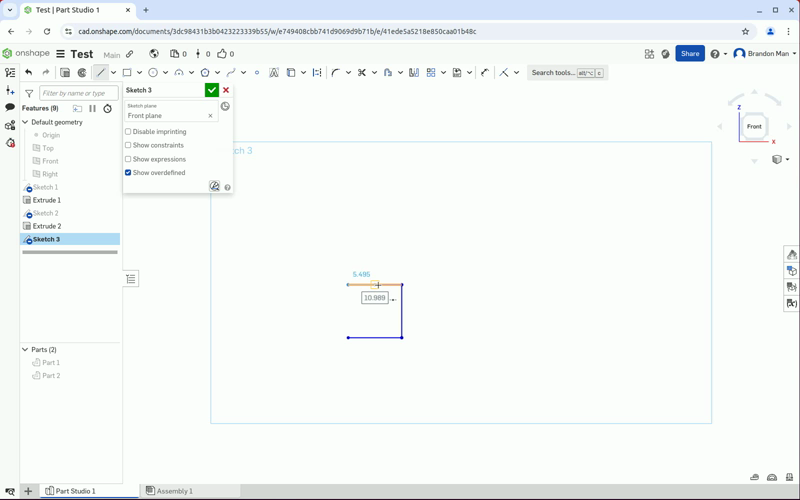
mouse_move(348, 337)
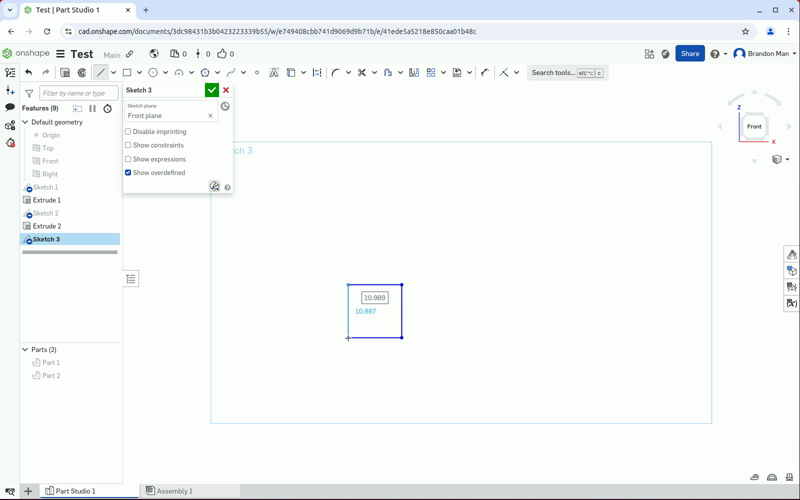
key_up(shift)
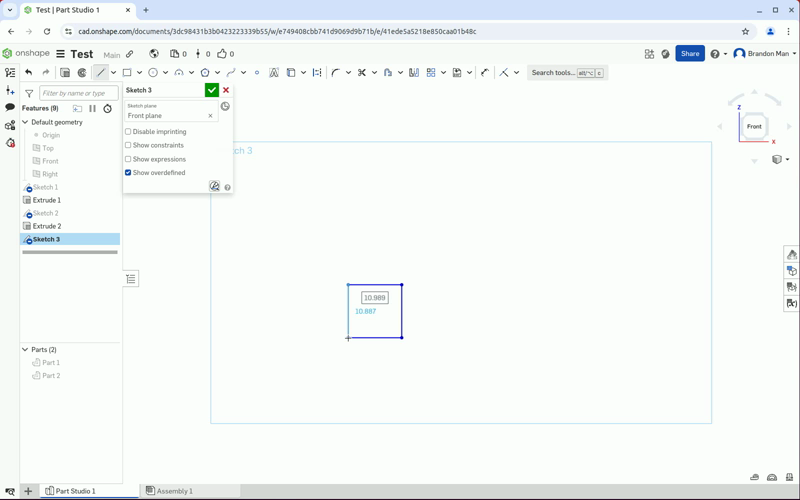
click(348, 337)
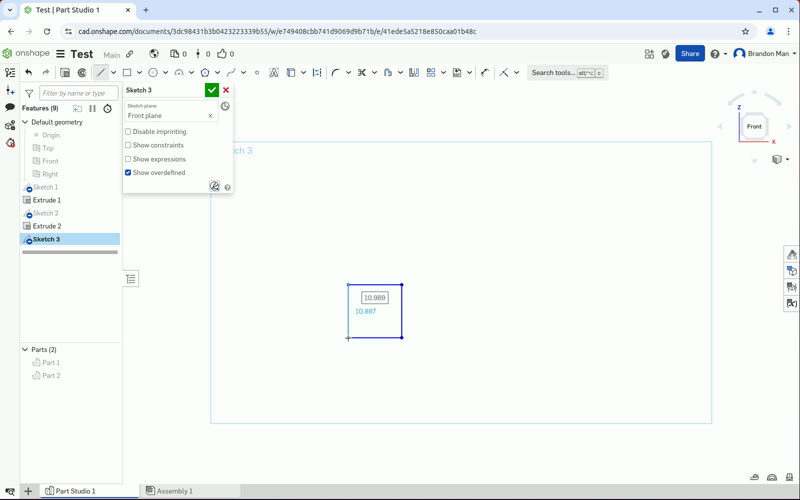
key(esc)
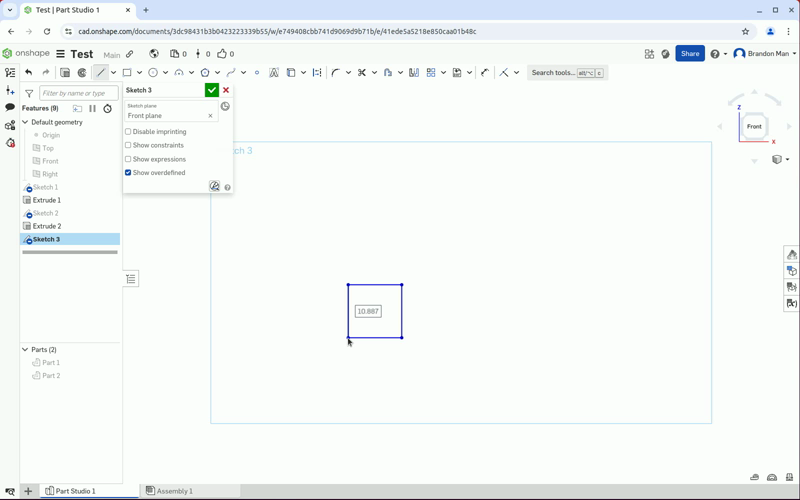
mouse_move(377, 329)
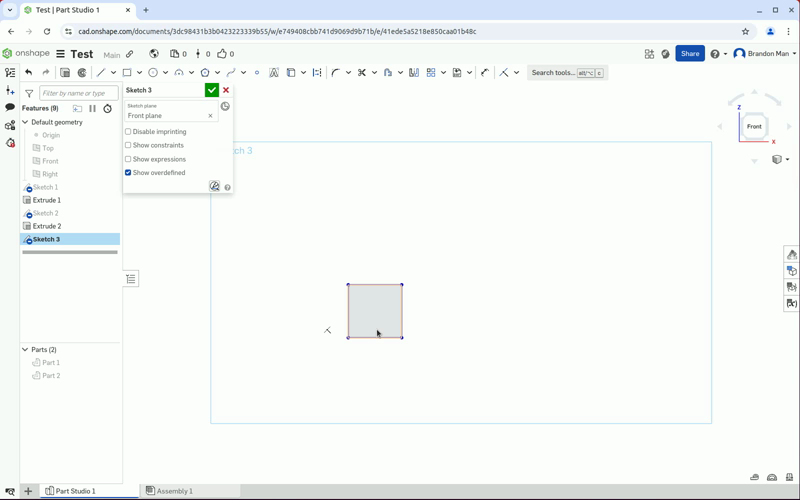
click(377, 329)
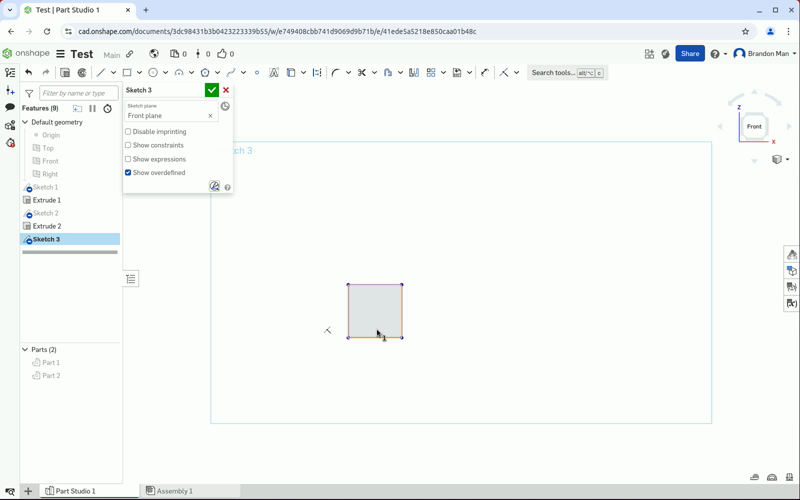
mouse_move(73, 352)
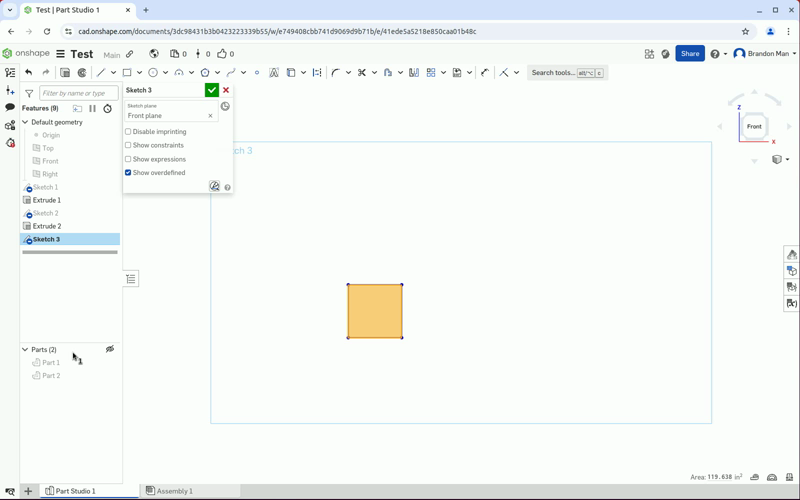
key(shift+y)
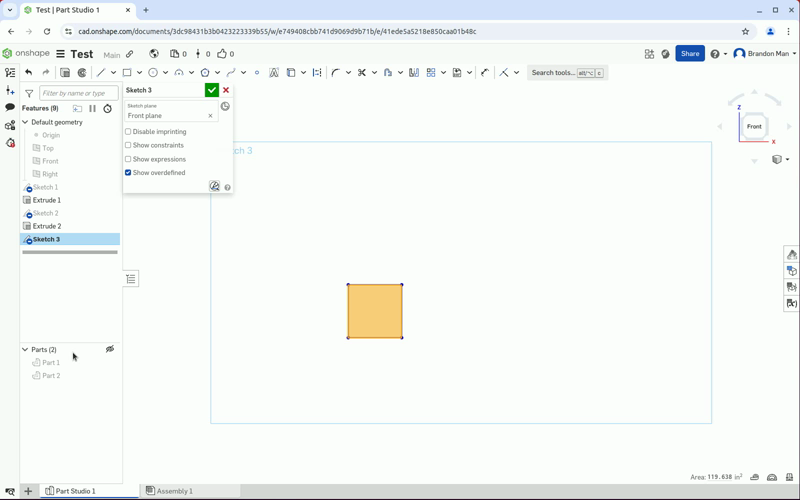
key(shift+e)
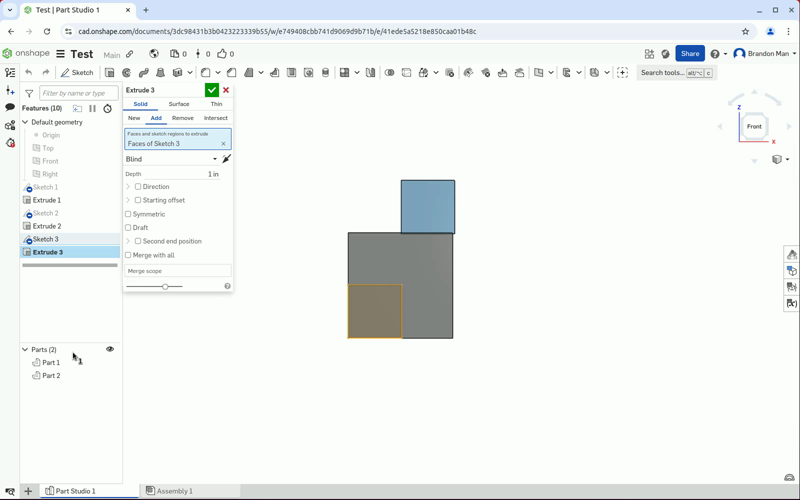
mouse_move(143, 106)
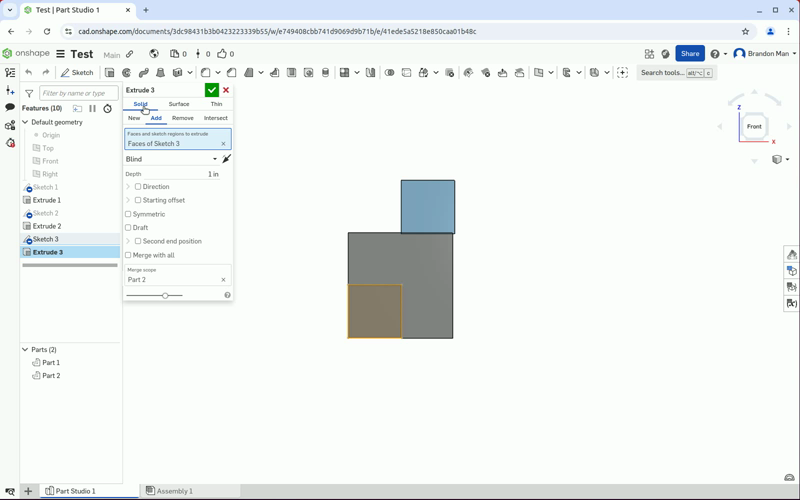
click(143, 106)
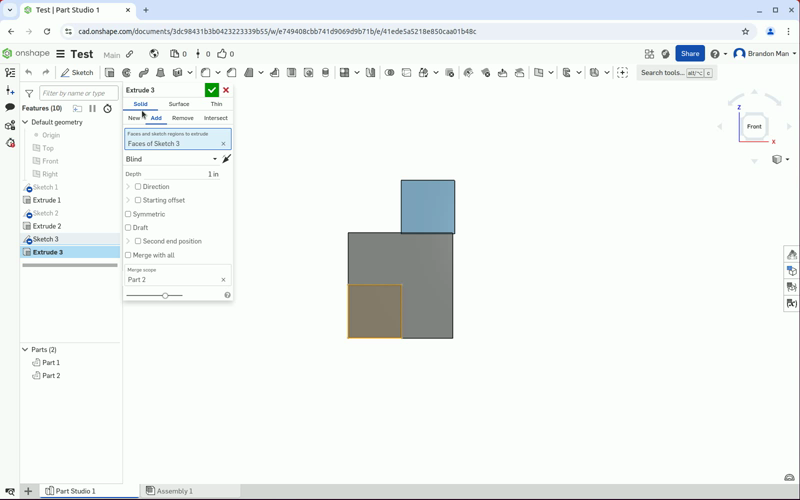
mouse_move(137, 120)
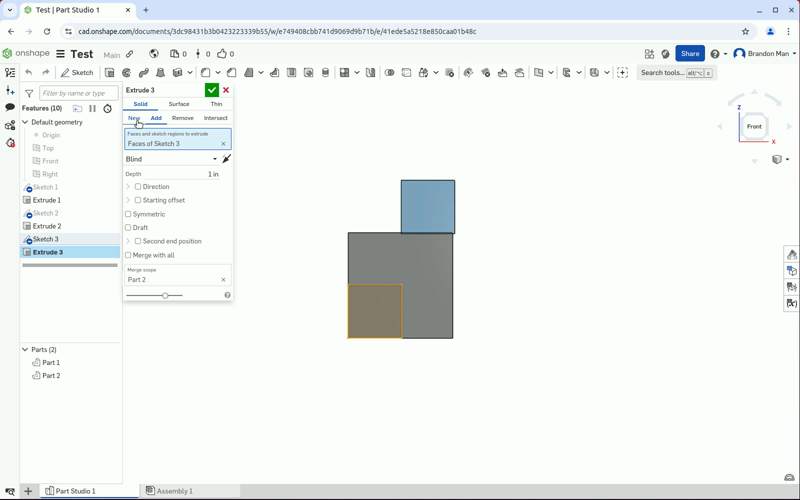
click(137, 120)
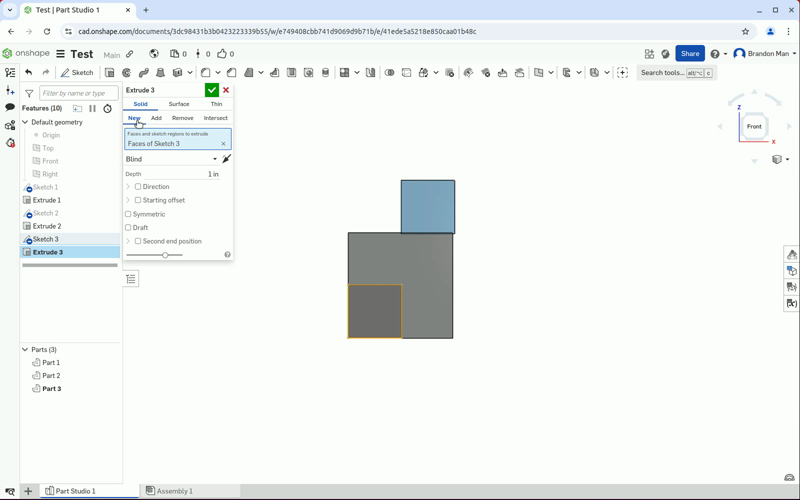
key(tab, 4)
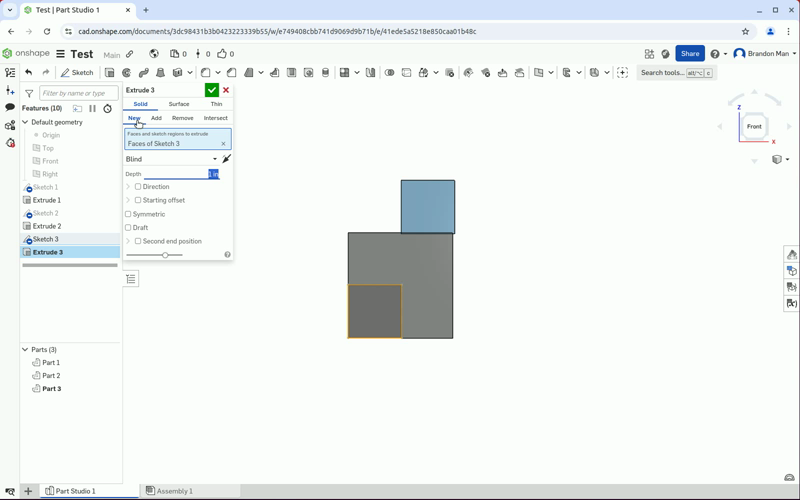
text(21.423)
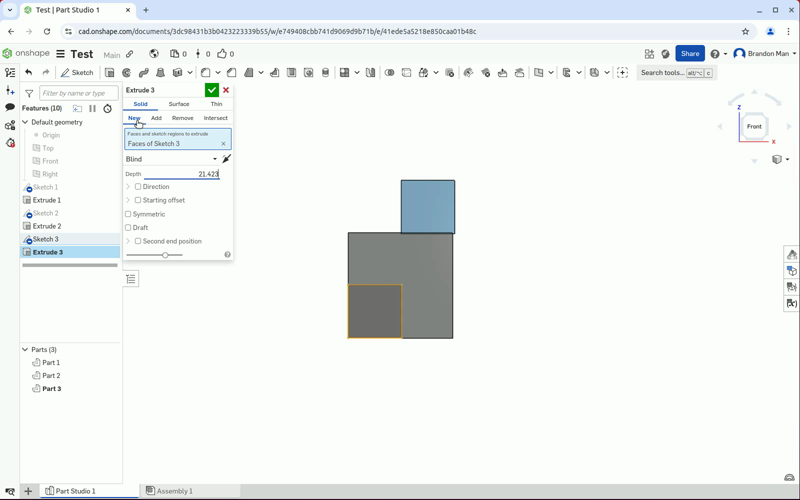
key(enter)
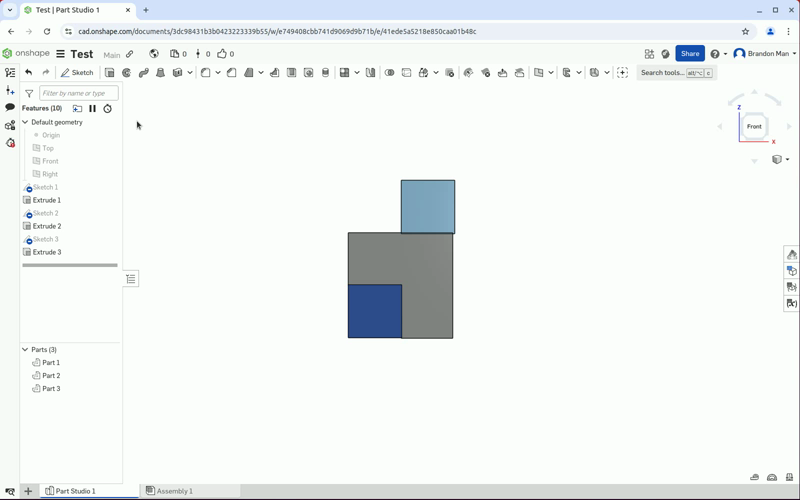
key(shift+h)
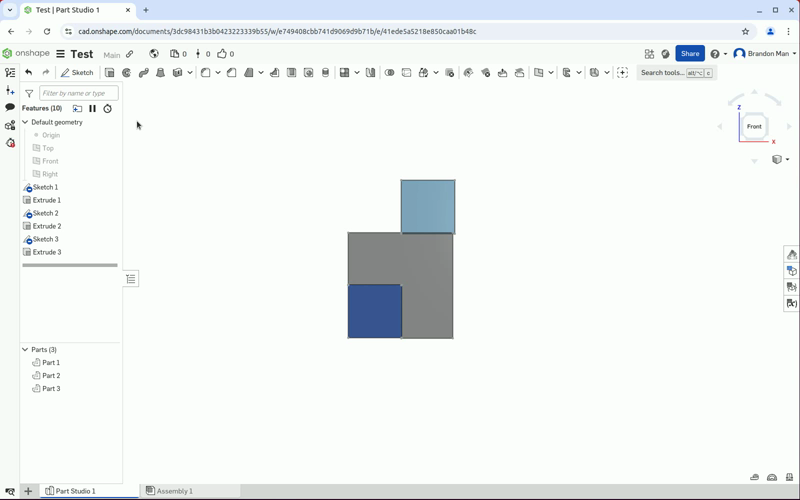
key(shift+h)
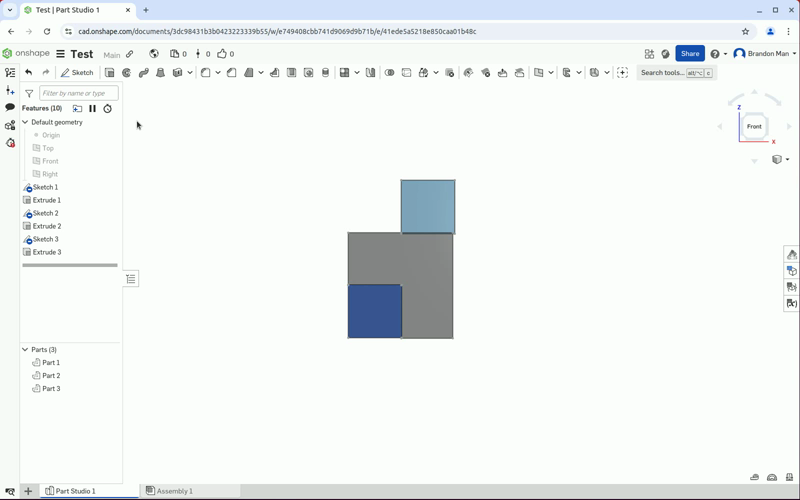
key(shift+7)
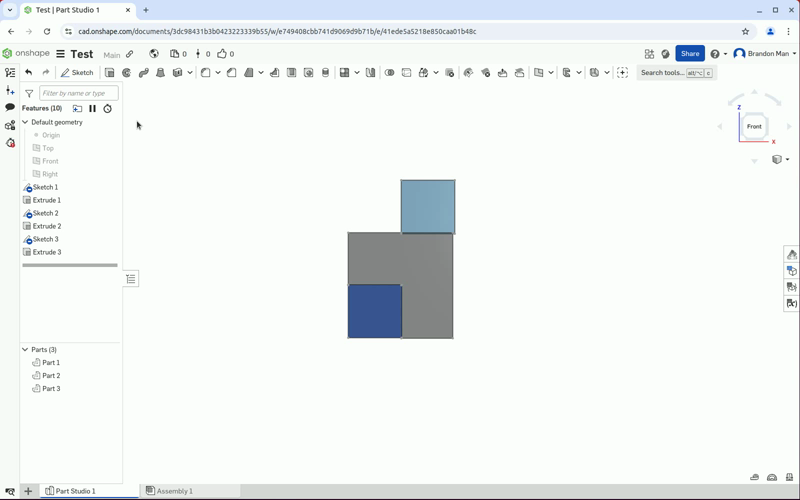
key(left, 2)
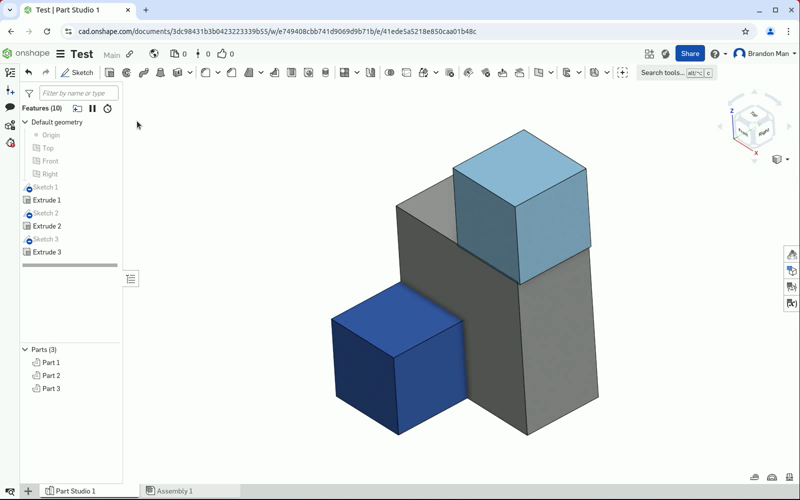
key(down, 2)
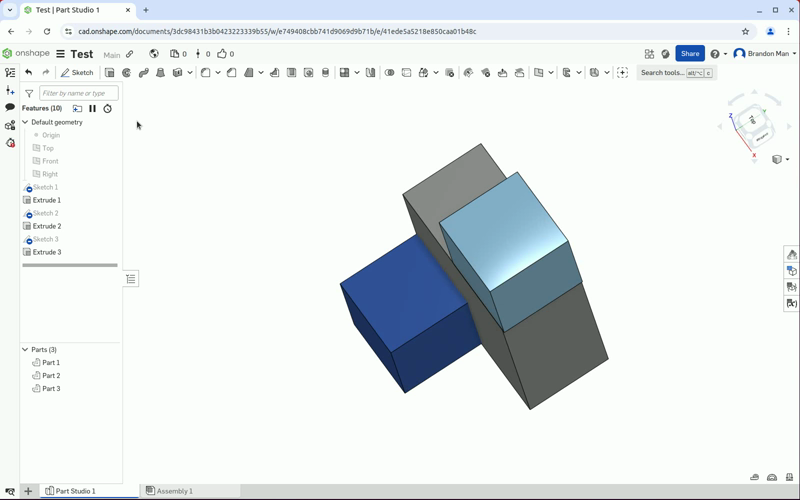
key(up, 2)
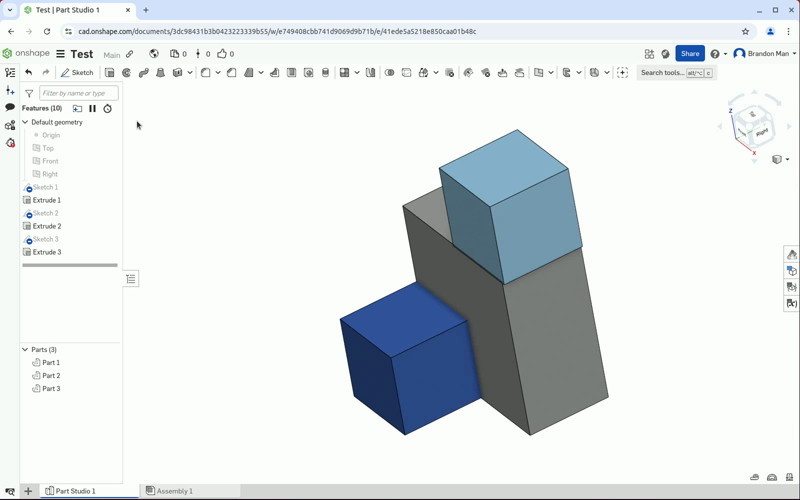
key(right, 2)
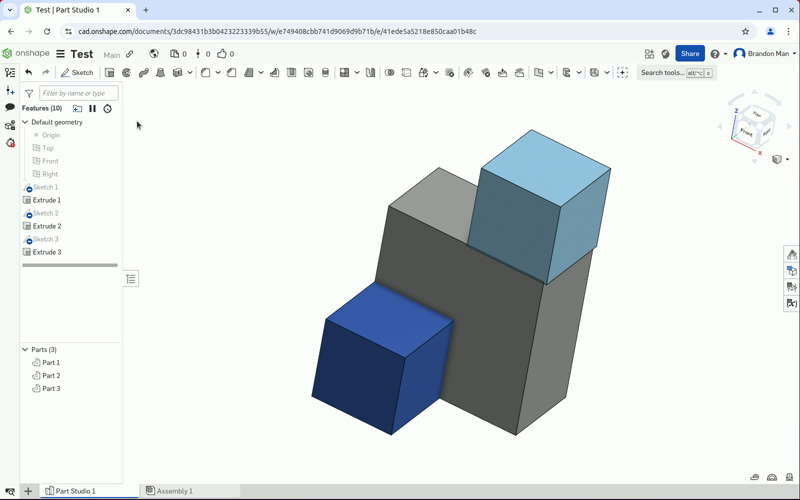
mouse_move(73, 189)
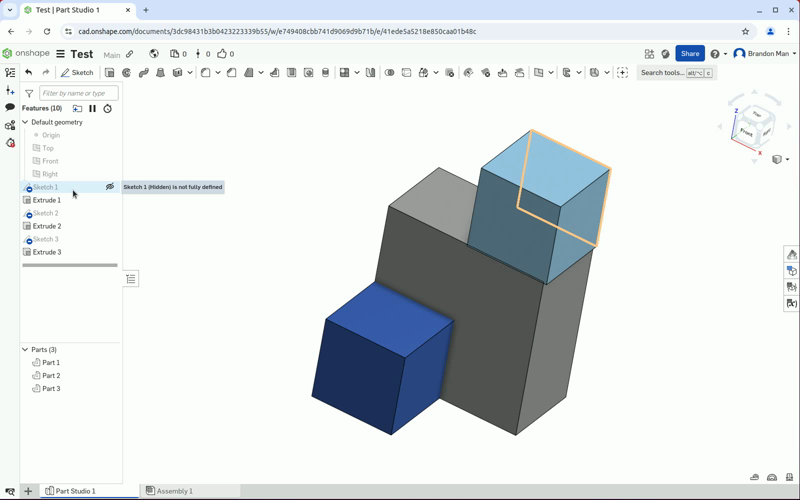
click(73, 189)